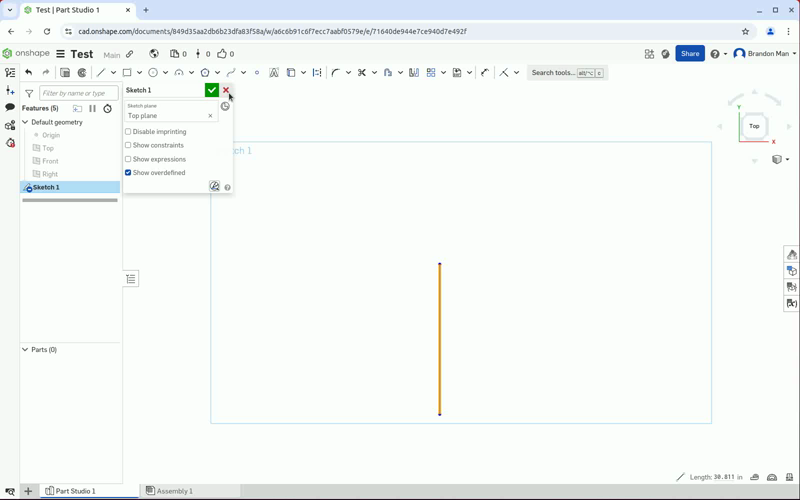
key(shift+h)
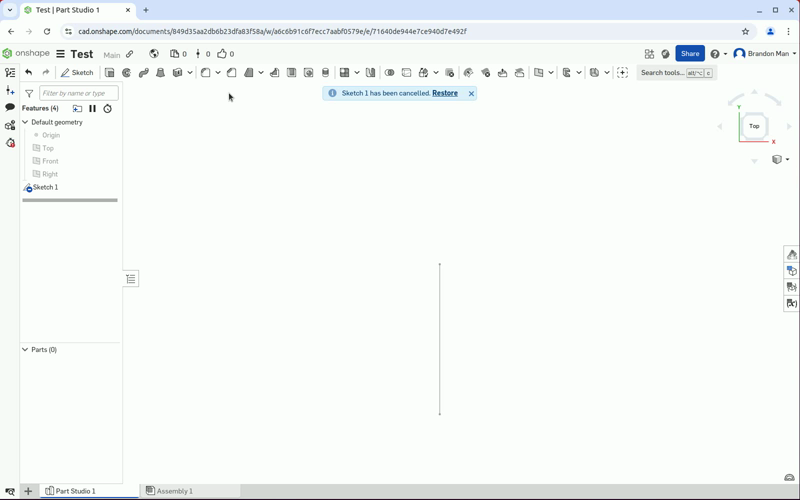
mouse_move(73, 352)
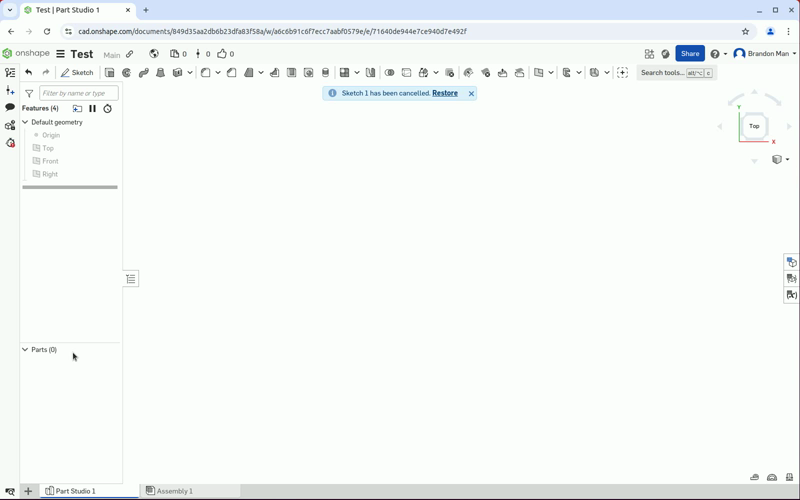
key(y)
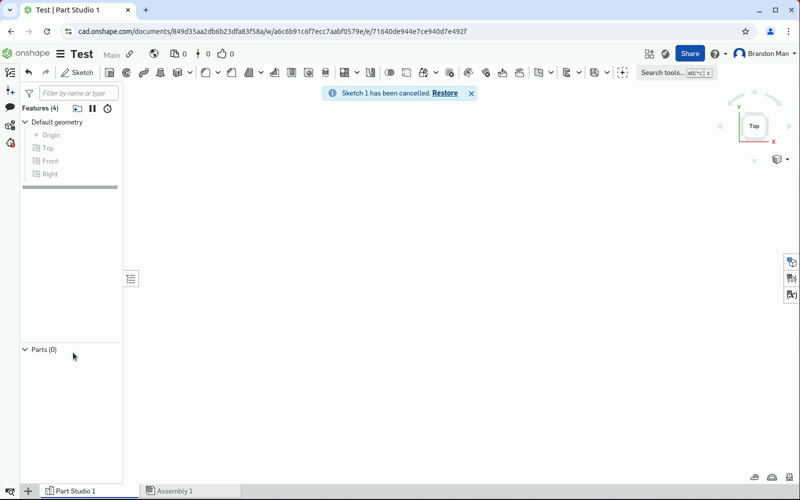
key(shift+p)
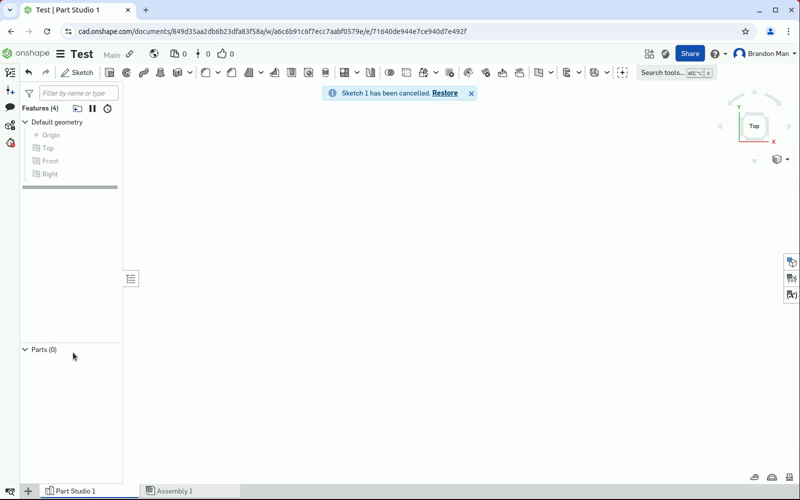
key(space)
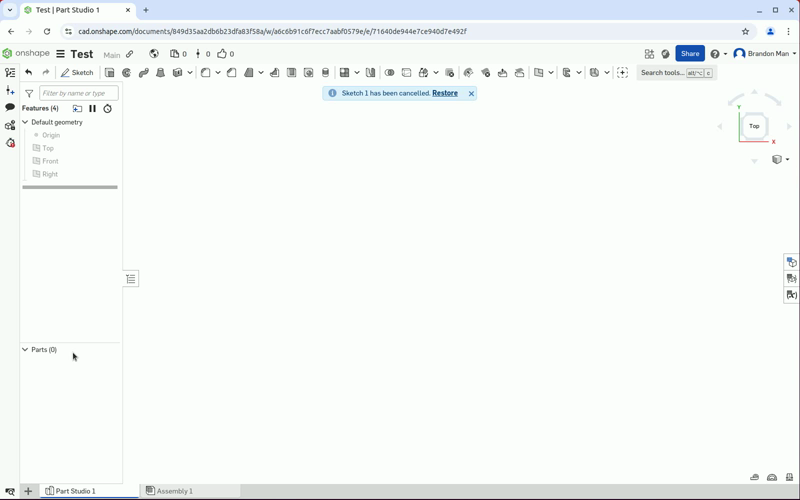
key_down(shift)
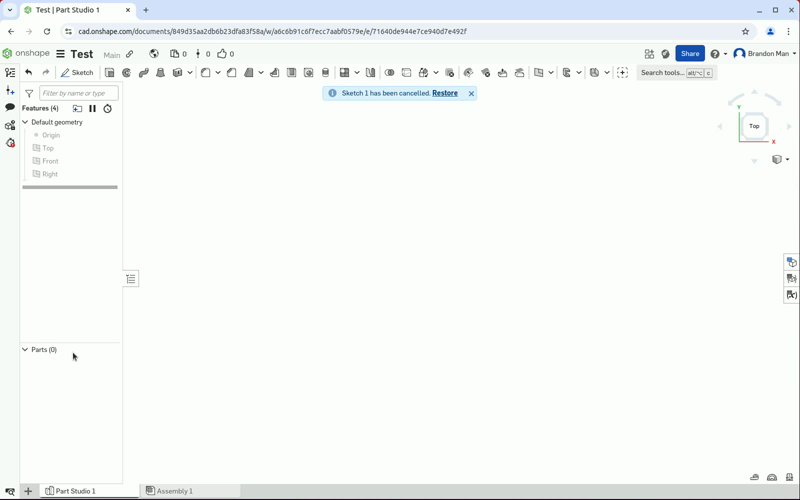
key(up)
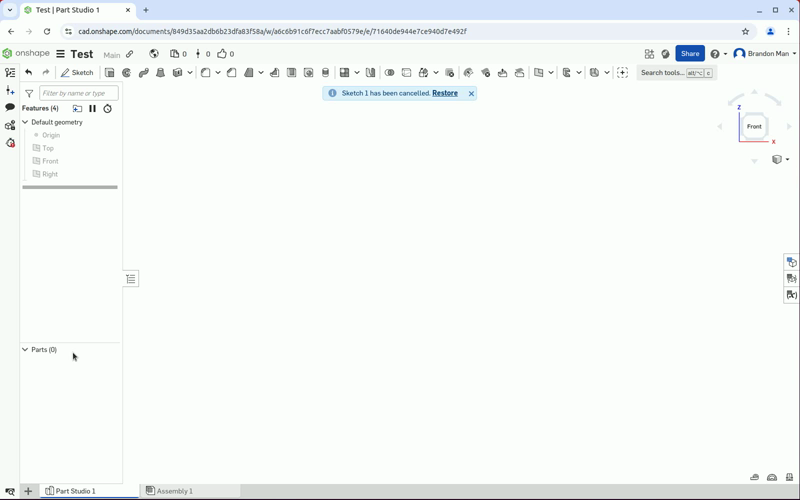
key_up(shift)
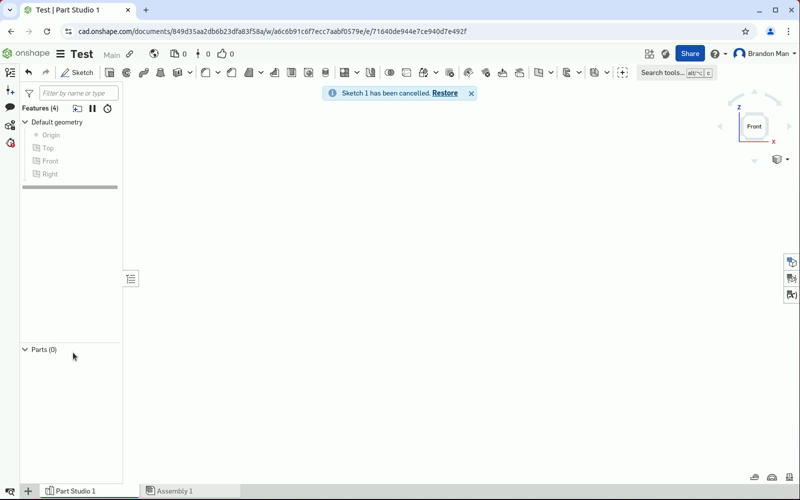
mouse_move(73, 352)
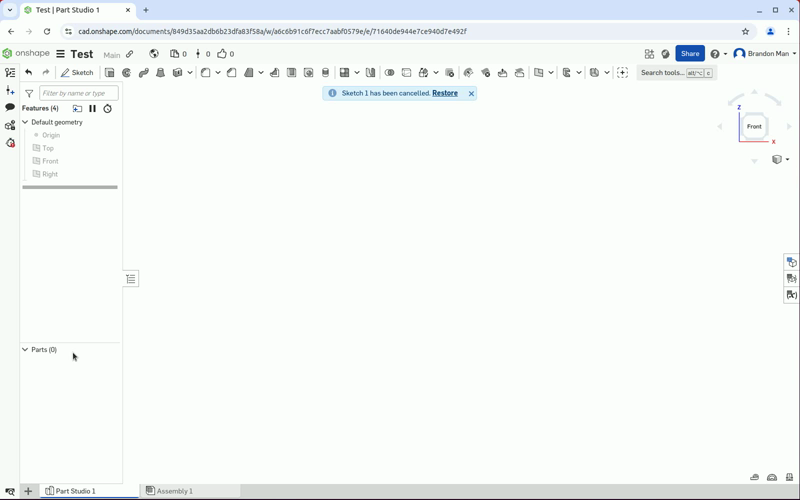
key(shift+y)
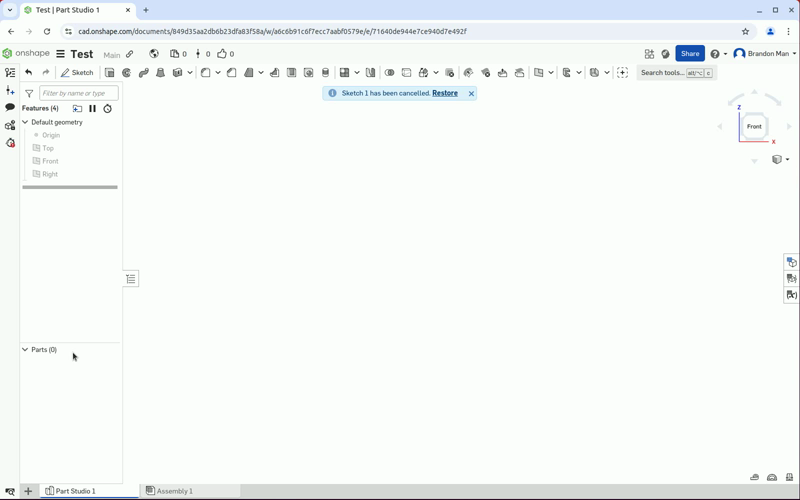
key(shift+s)
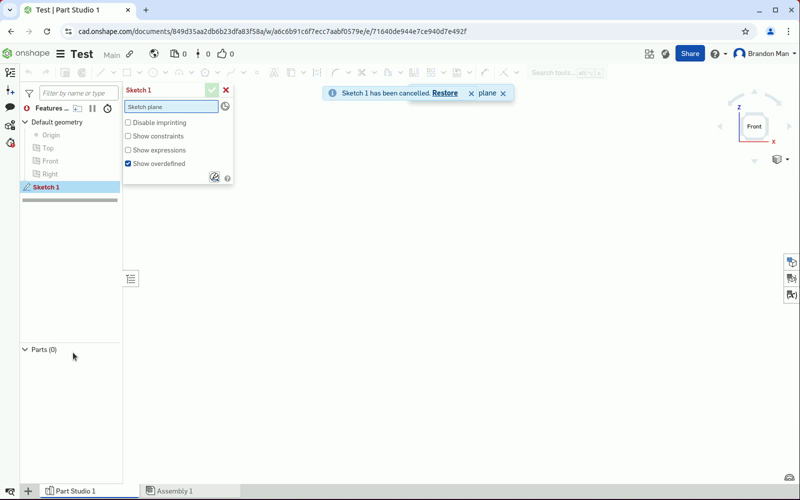
mouse_move(73, 163)
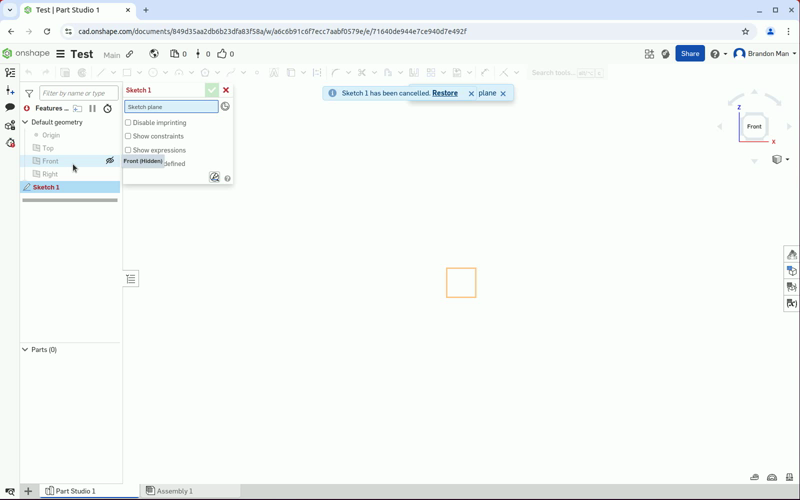
click(73, 163)
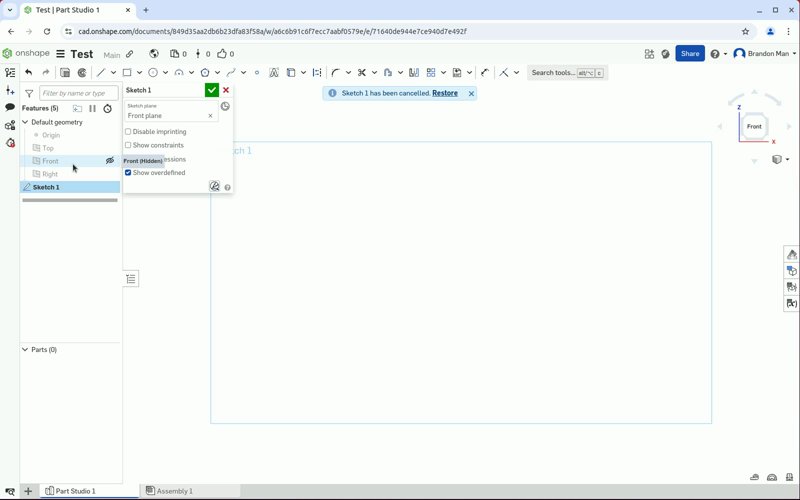
mouse_move(73, 352)
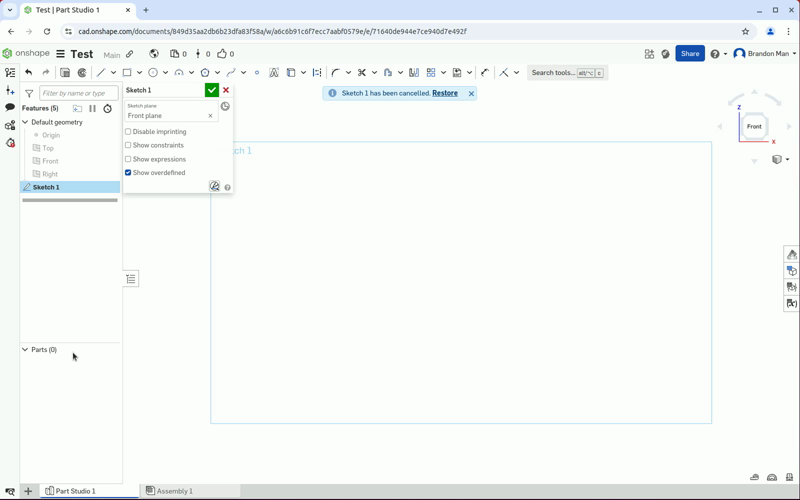
key(y)
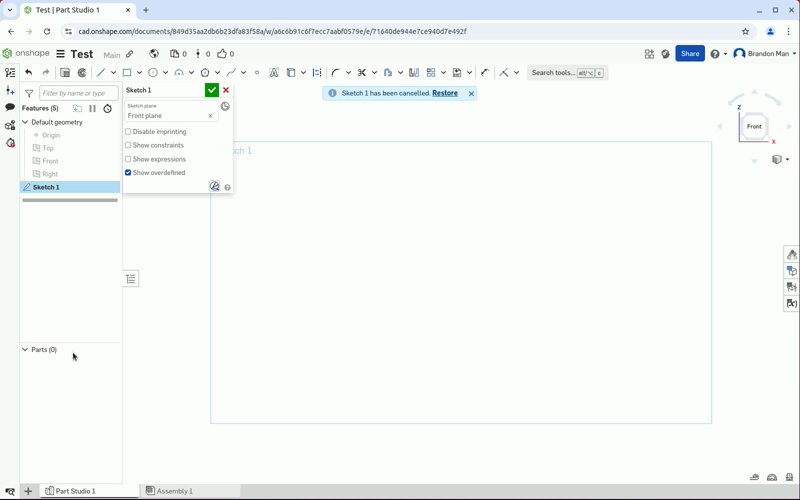
key(l)
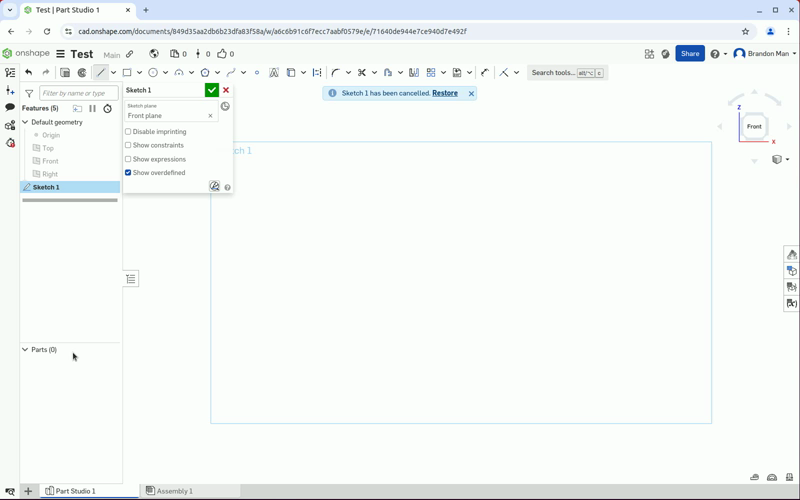
key_down(shift)
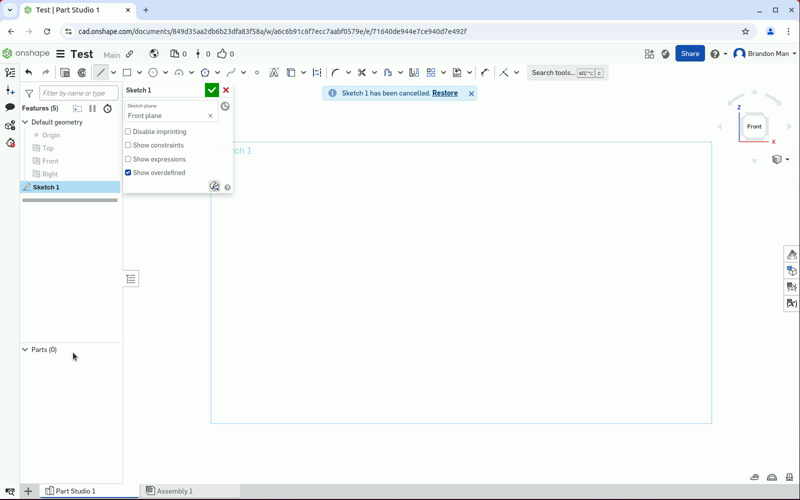
mouse_move(417, 309)
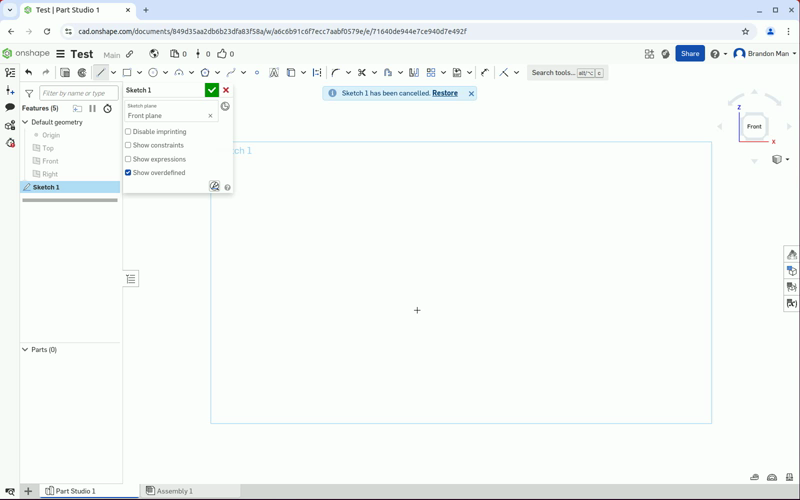
click(417, 309)
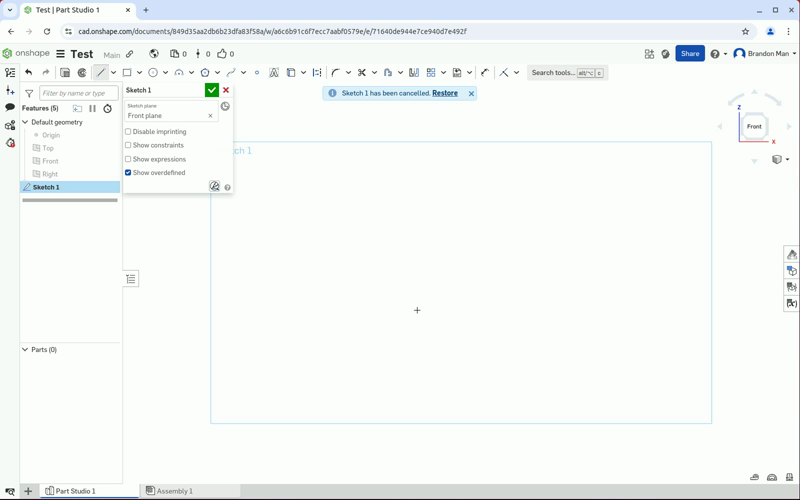
key_up(shift)
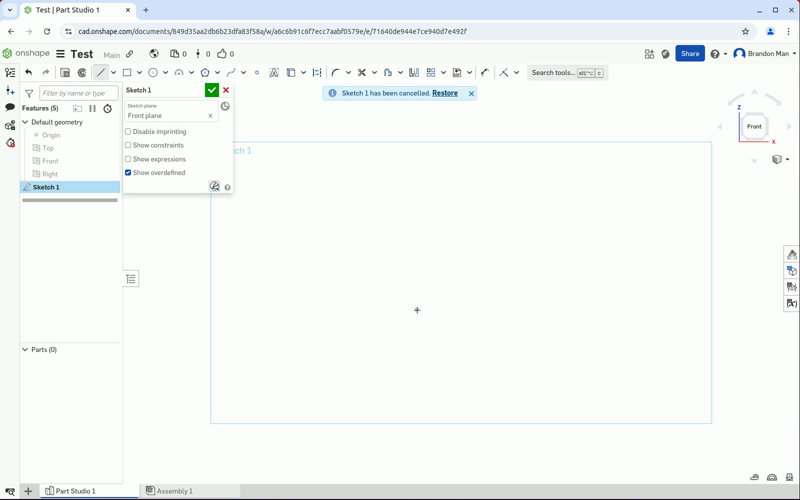
key_down(shift)
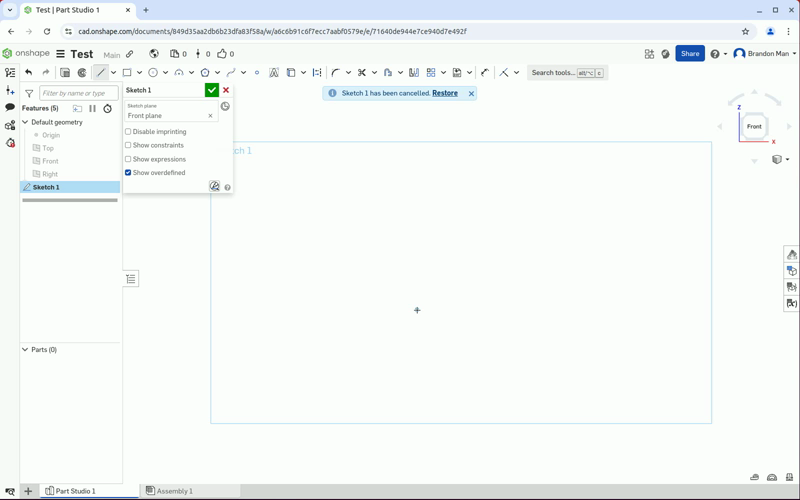
mouse_move(504, 309)
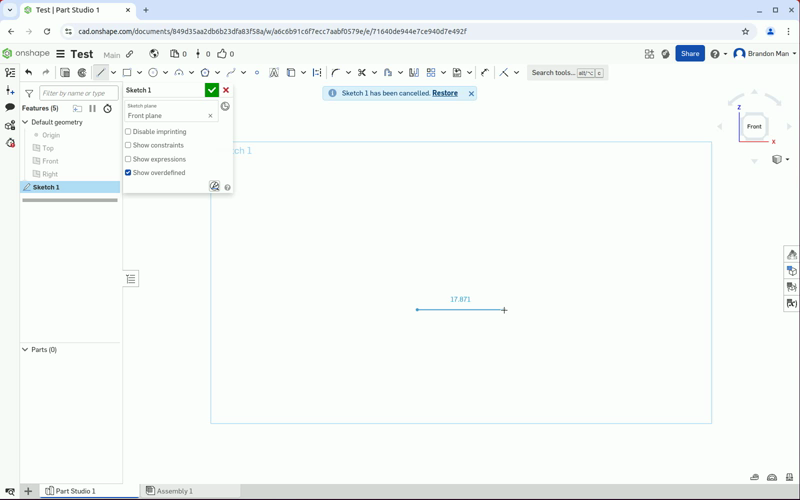
click(504, 309)
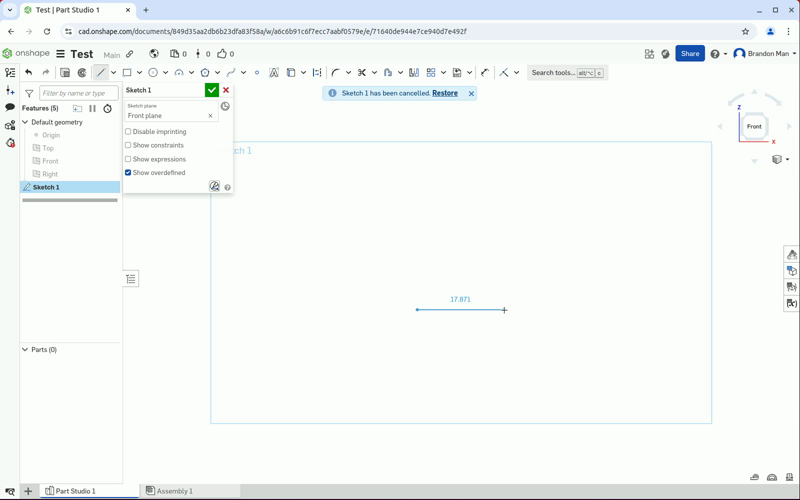
key_up(shift)
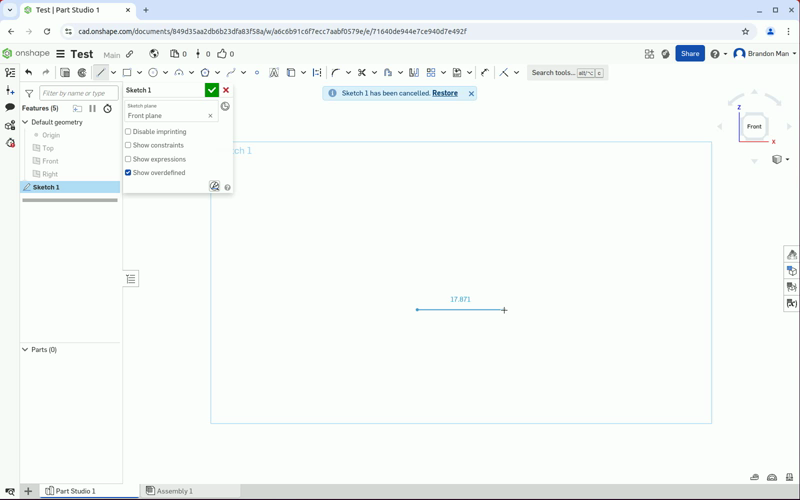
key_down(shift)
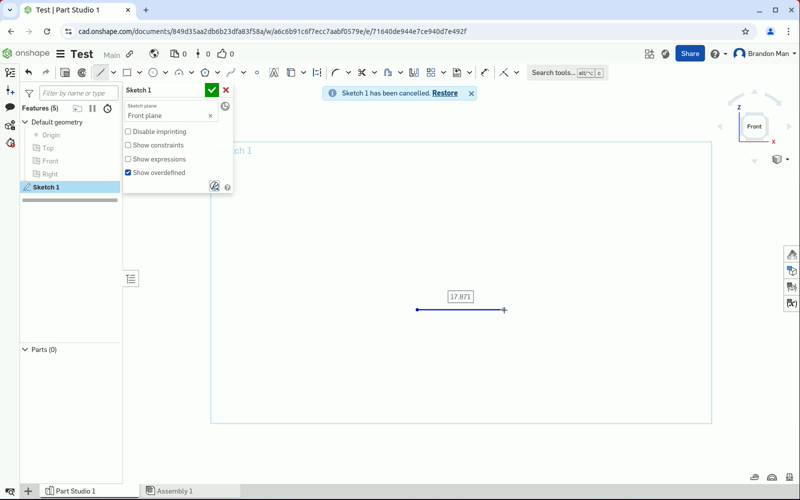
mouse_move(483, 246)
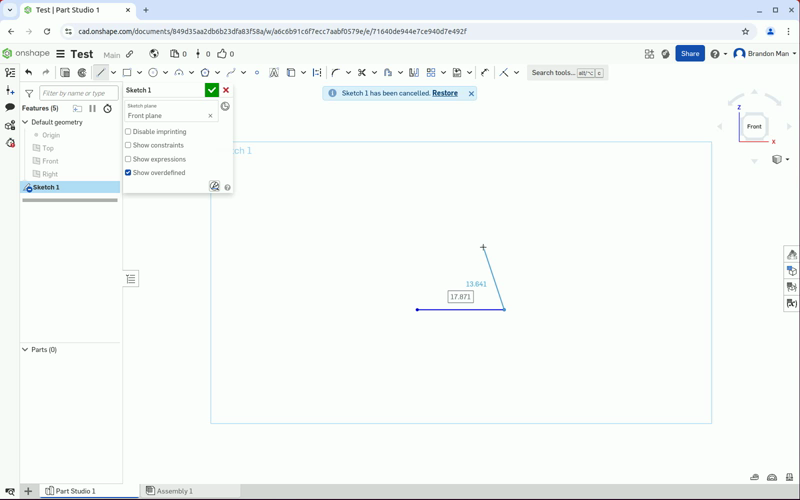
click(483, 246)
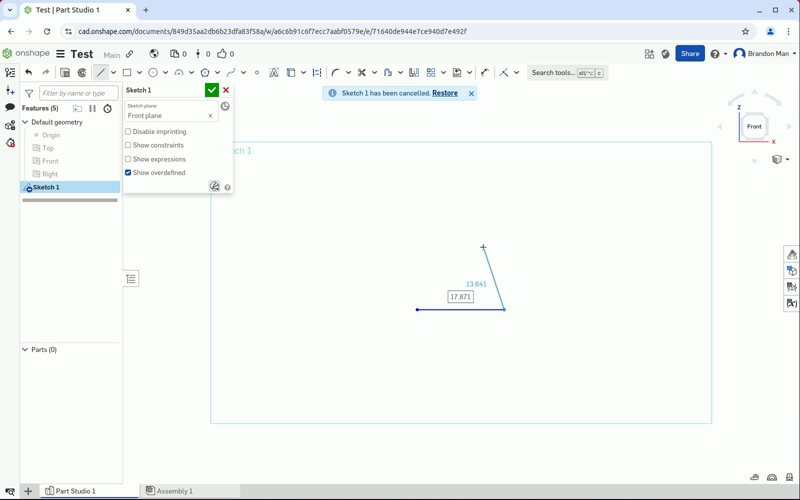
key_up(shift)
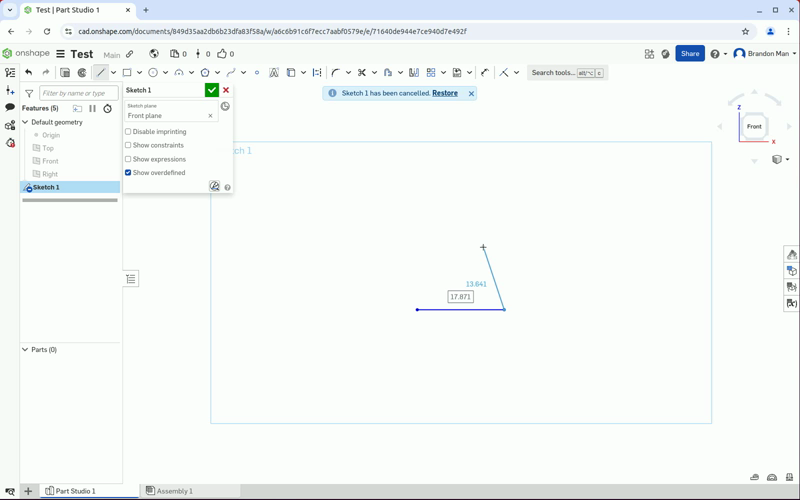
key_down(shift)
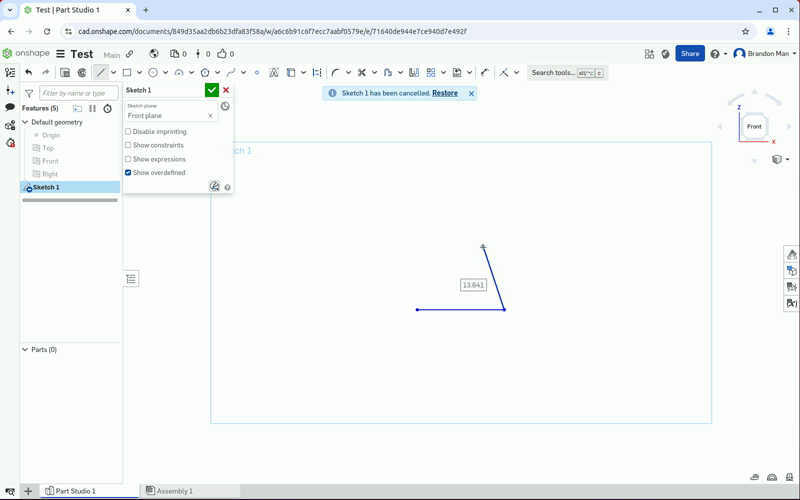
mouse_move(513, 246)
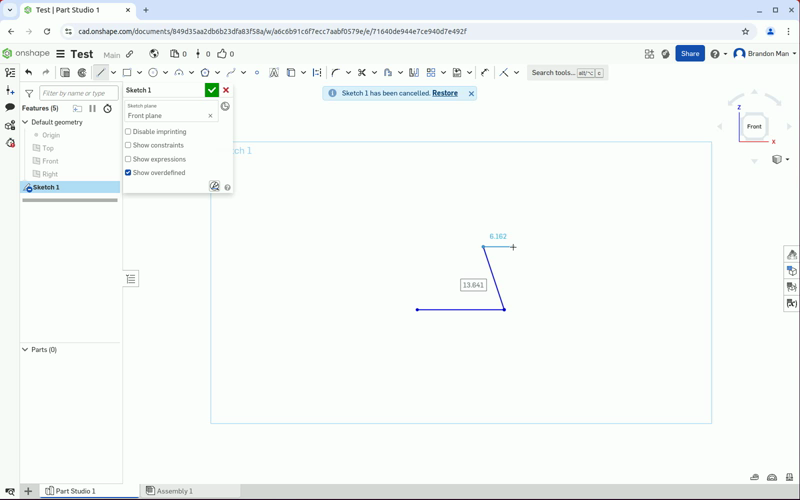
mouse_move(438, 246)
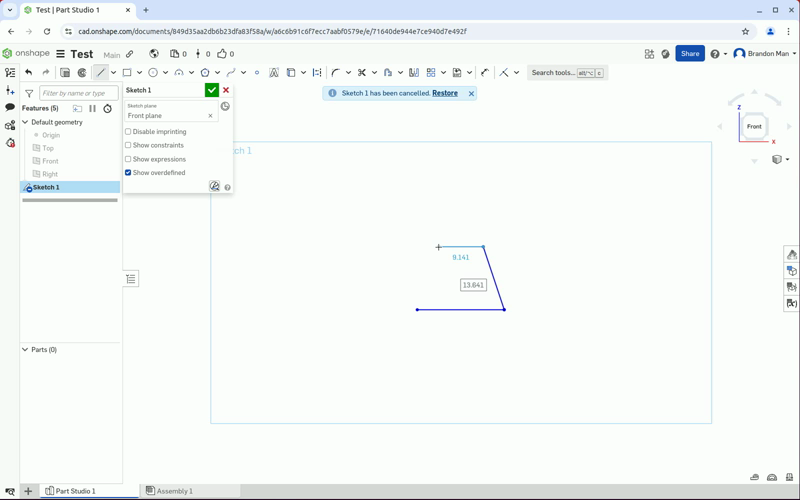
click(438, 246)
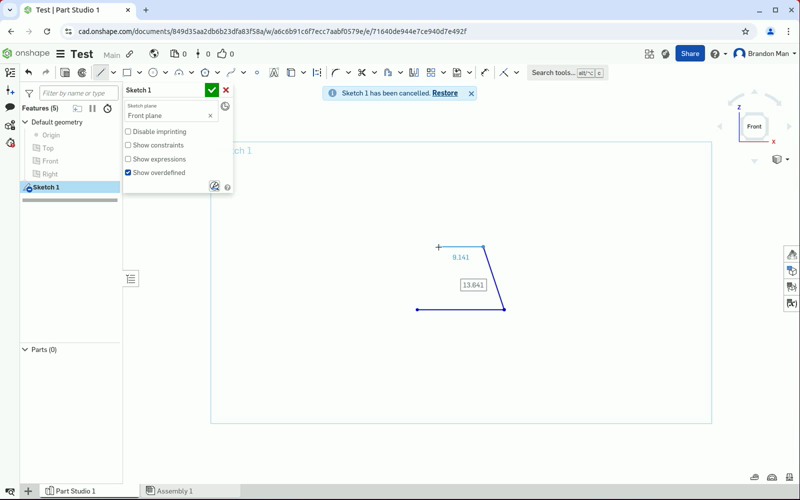
key_up(shift)
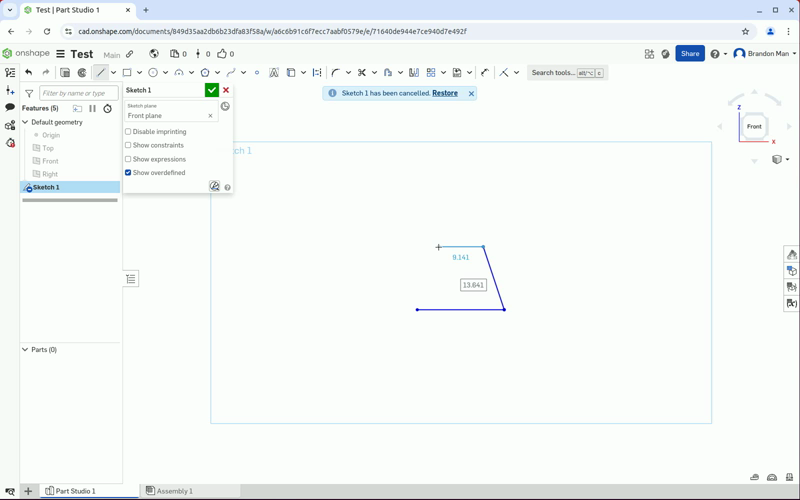
key_down(shift)
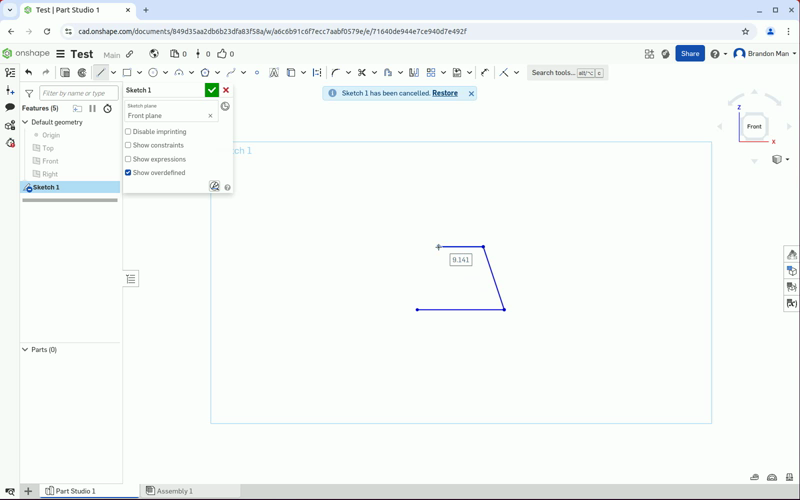
mouse_move(417, 309)
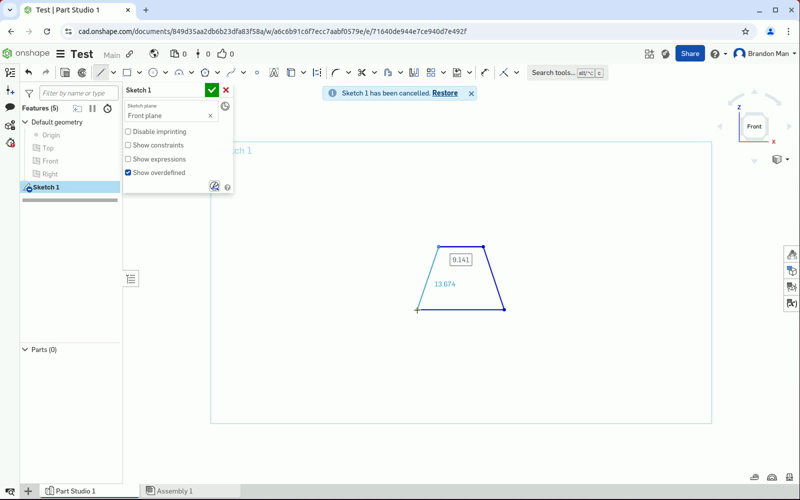
key_up(shift)
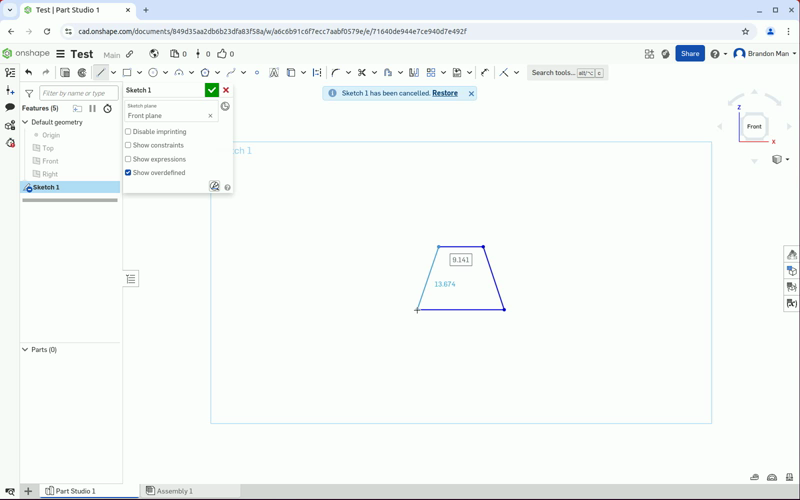
click(417, 309)
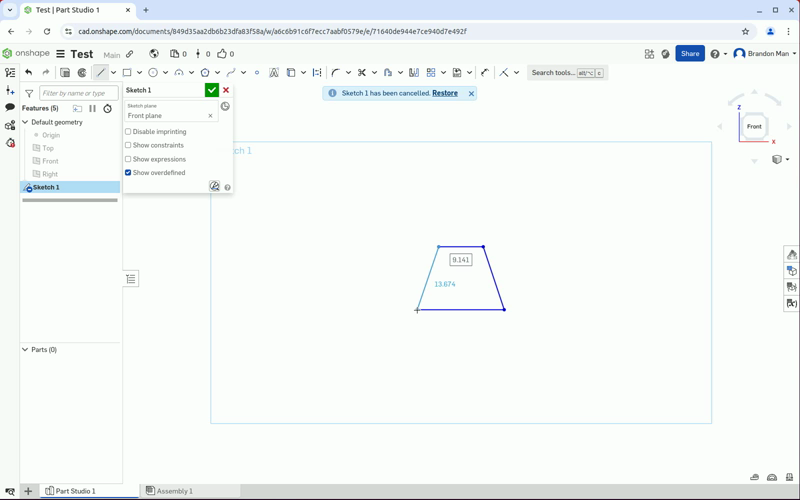
key(esc)
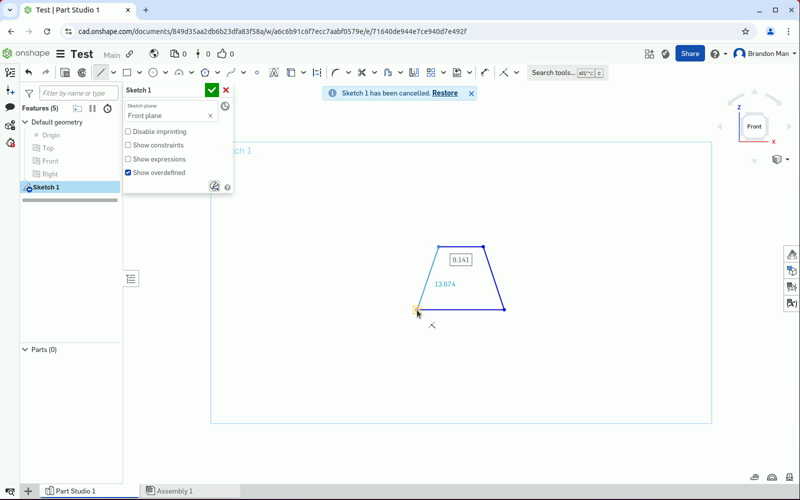
mouse_move(471, 252)
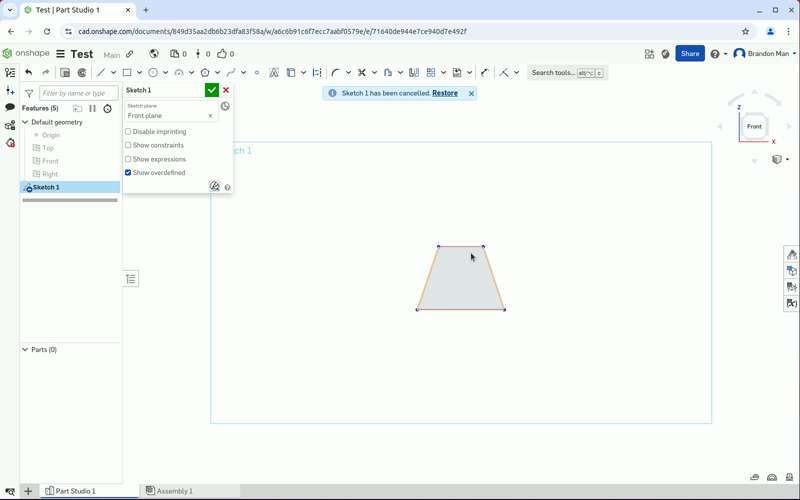
click(471, 252)
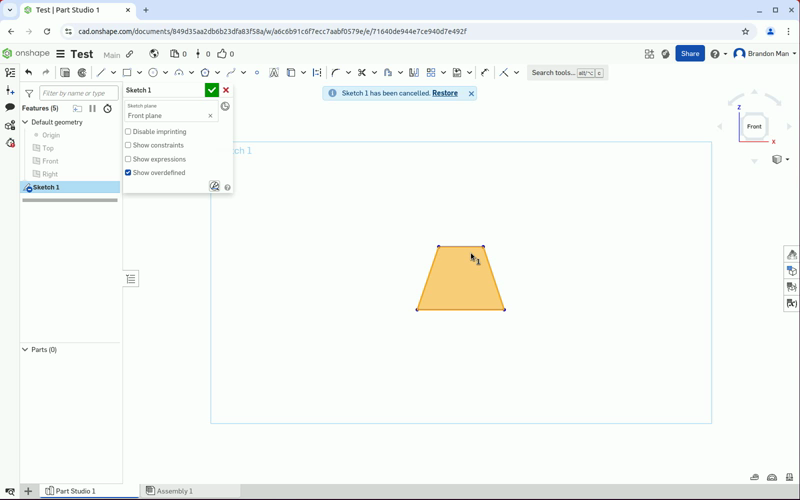
mouse_move(73, 352)
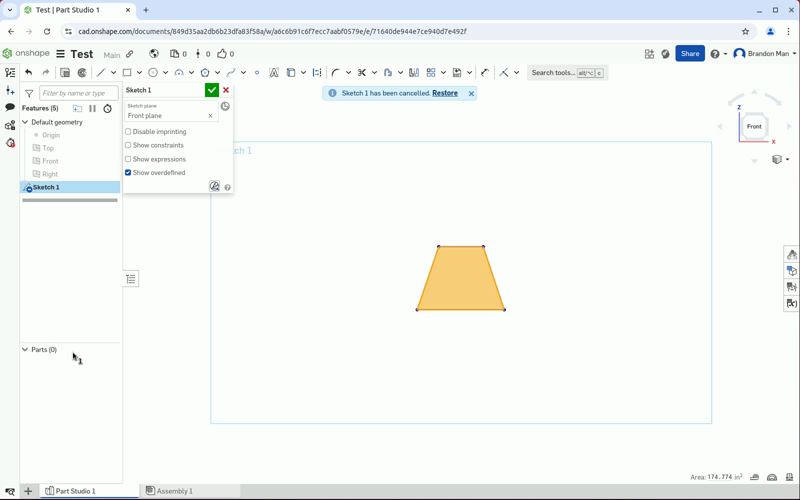
key(shift+y)
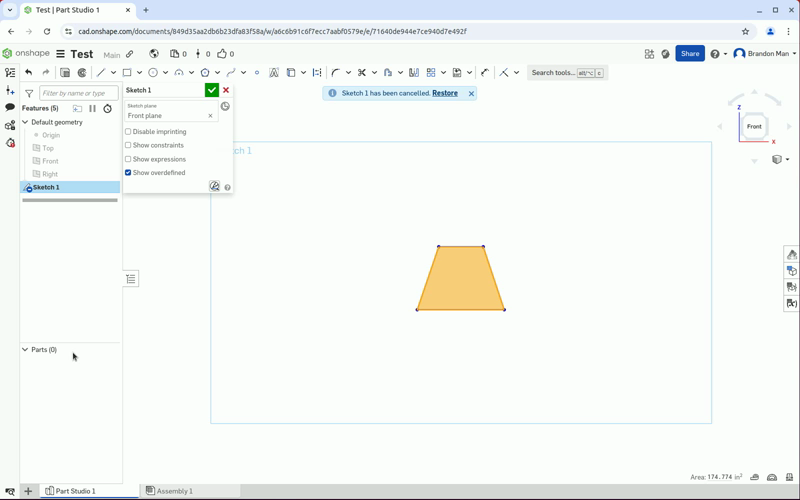
key(shift+e)
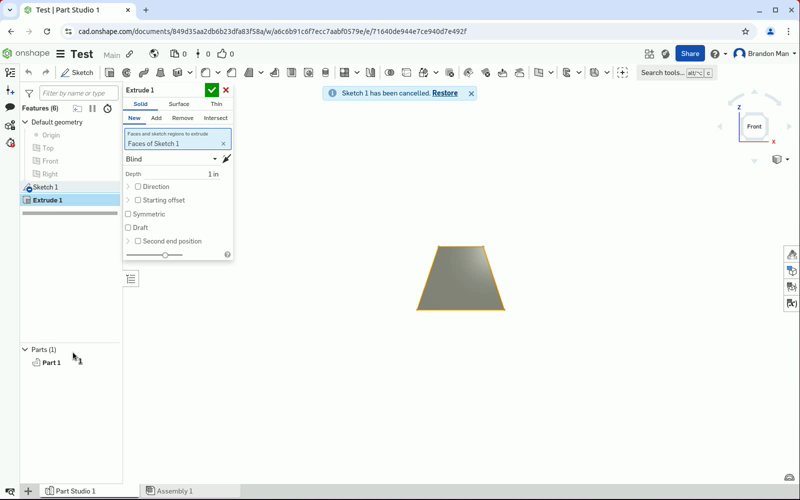
mouse_move(143, 106)
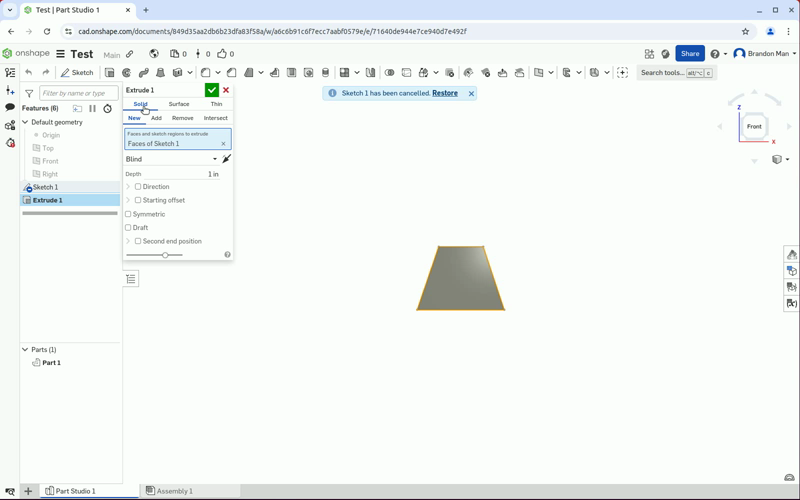
click(143, 106)
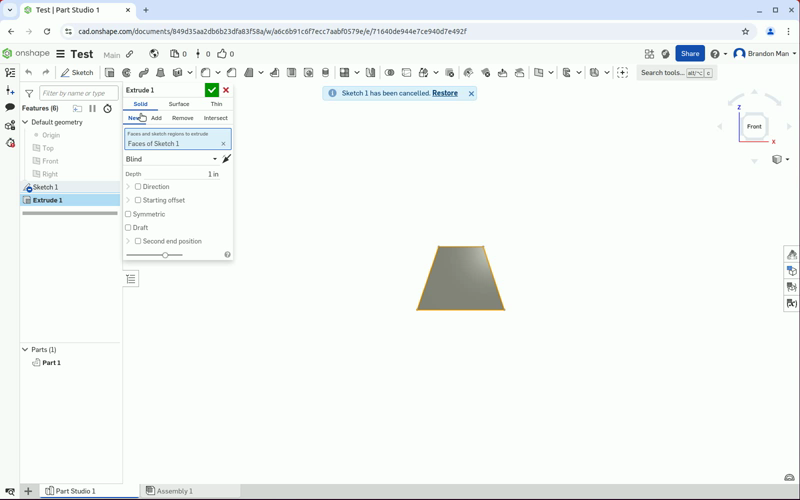
mouse_move(137, 120)
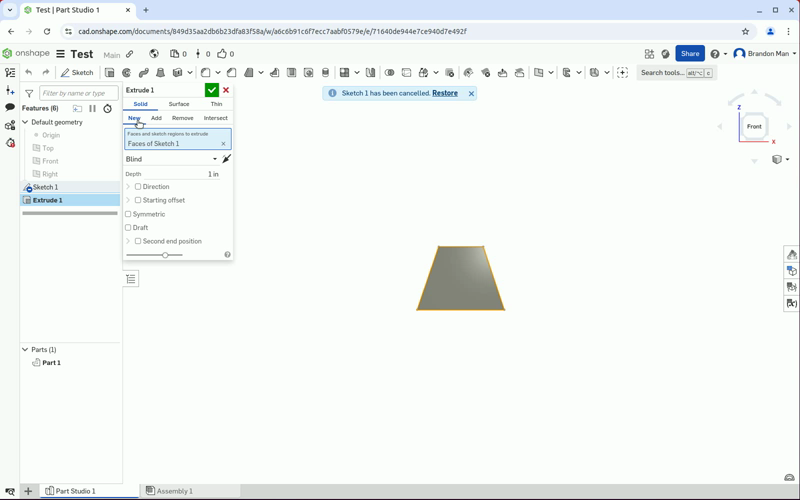
click(137, 120)
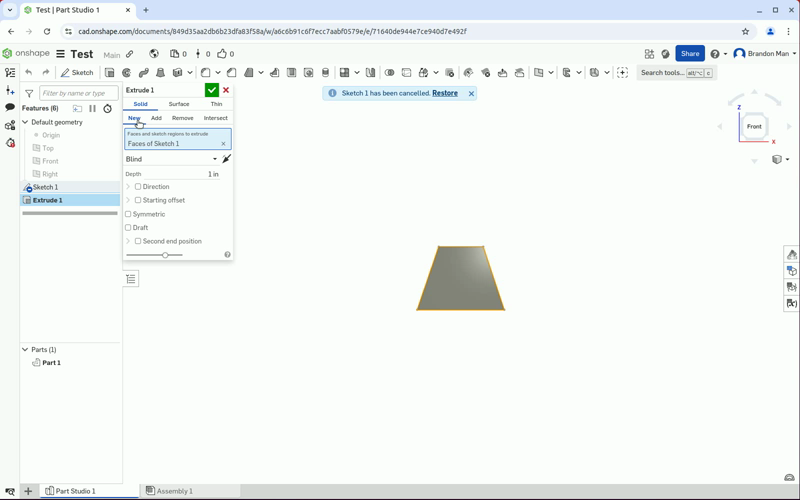
key(tab, 4)
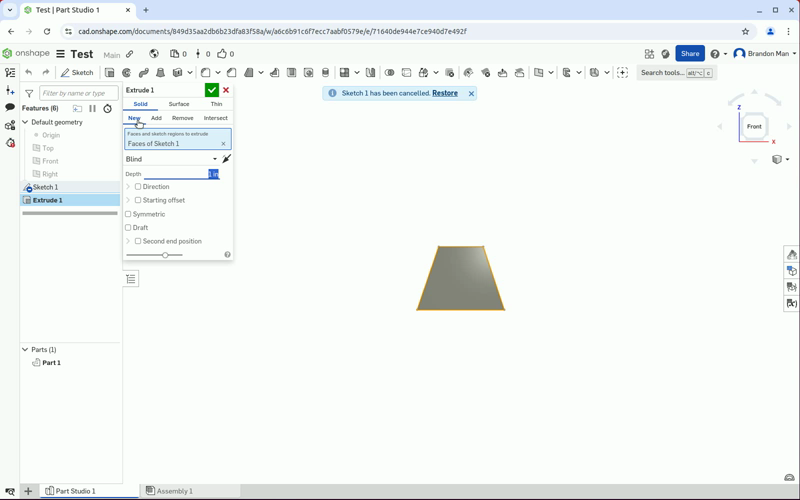
text(0.241)
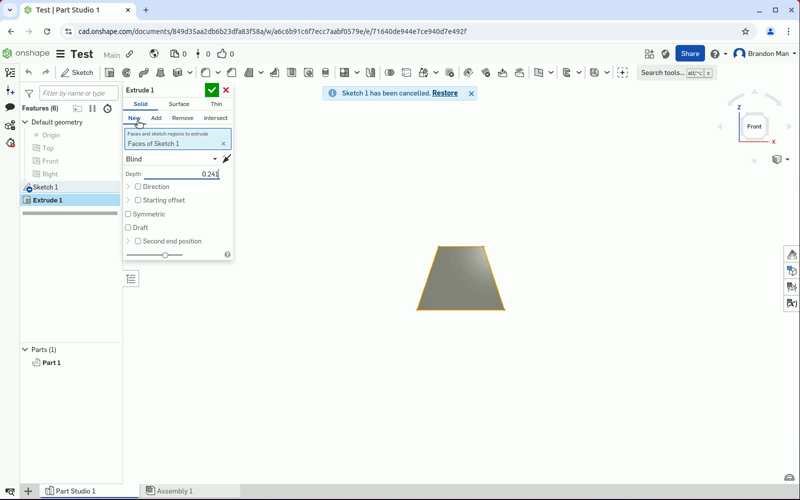
key(enter)
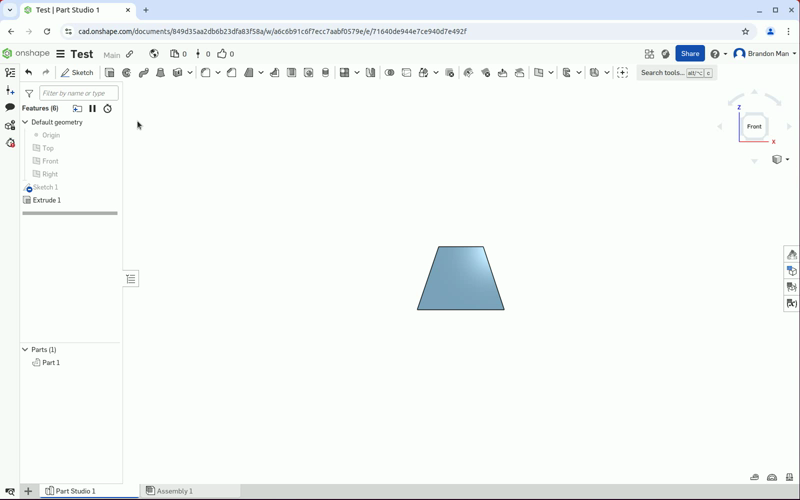
key(shift+h)
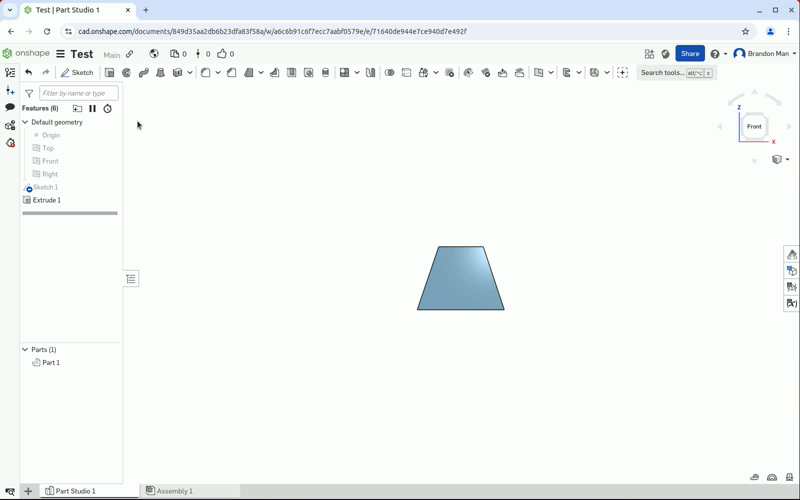
key(shift+h)
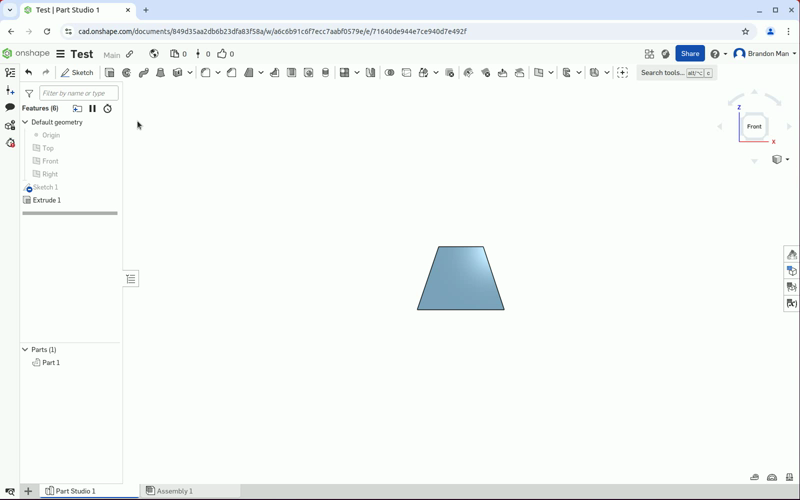
mouse_move(73, 189)
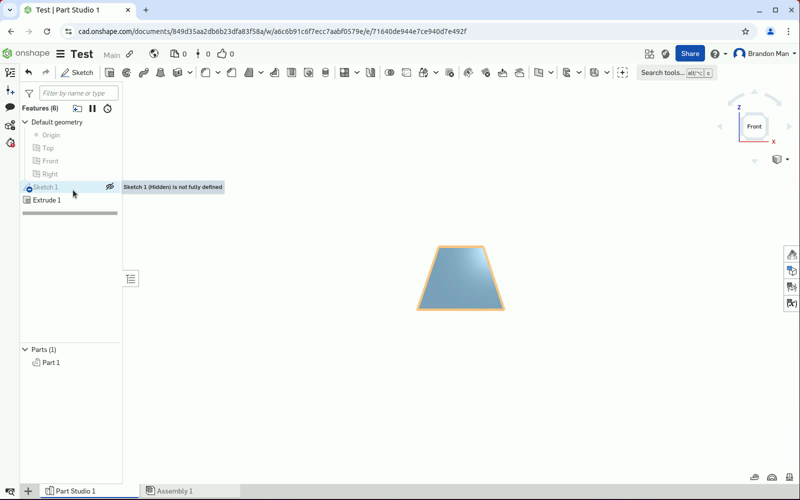
click(73, 189)
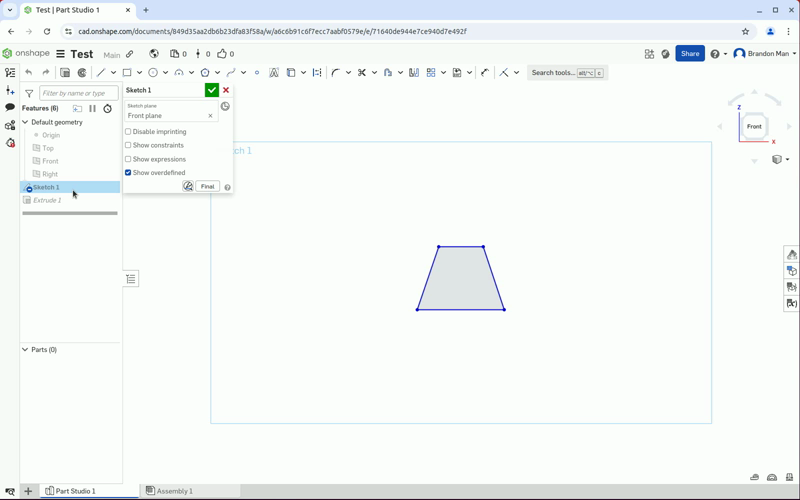
mouse_move(229, 92)
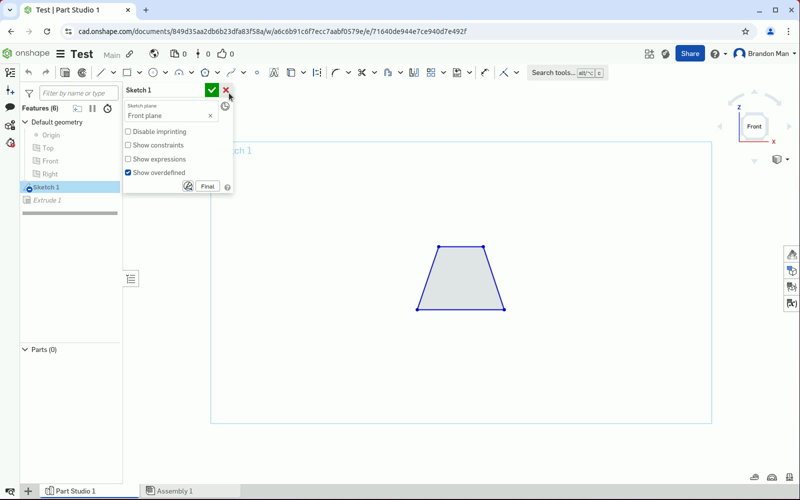
click(229, 92)
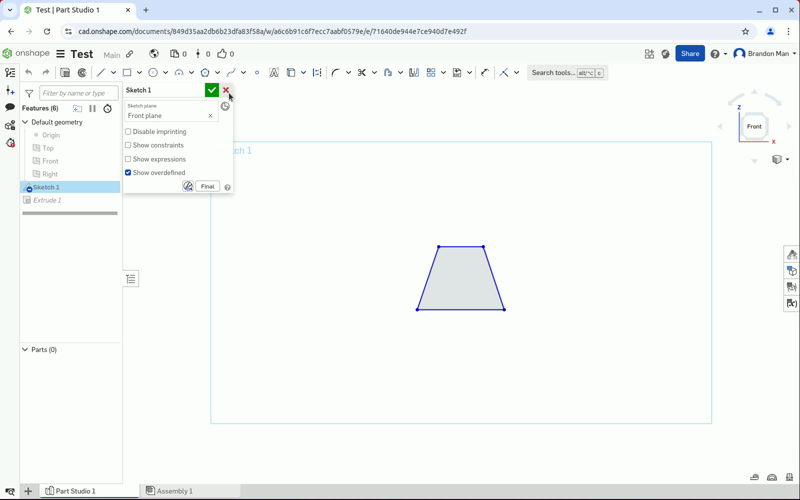
key(shift+s)
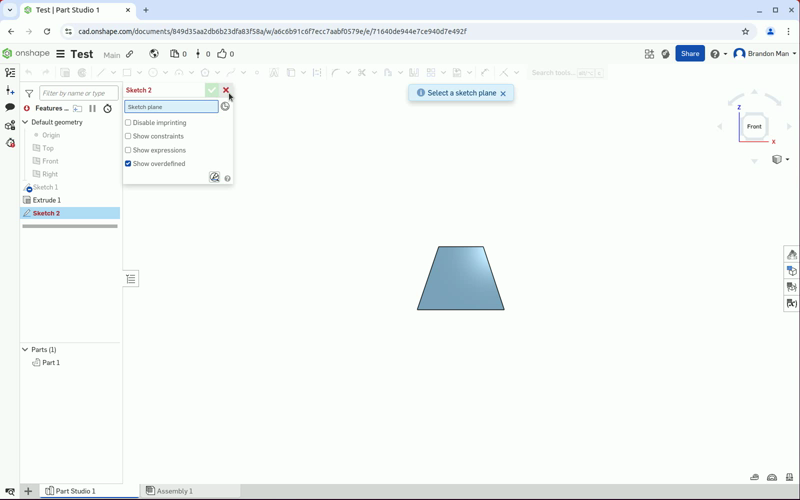
mouse_move(73, 163)
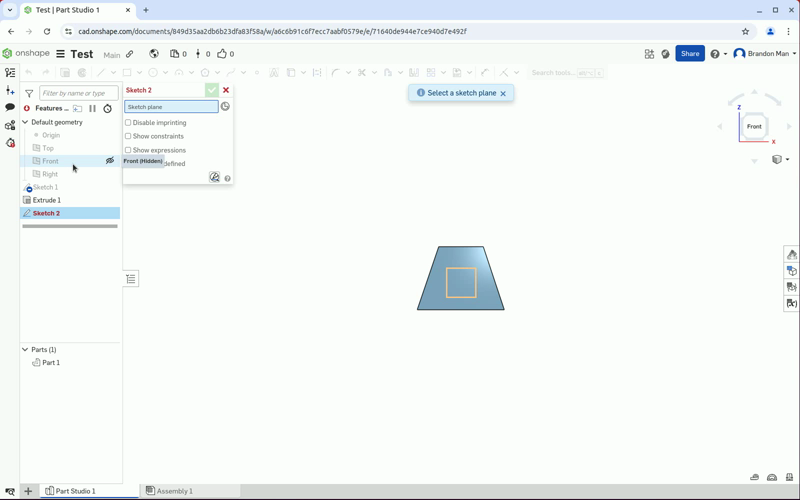
click(73, 163)
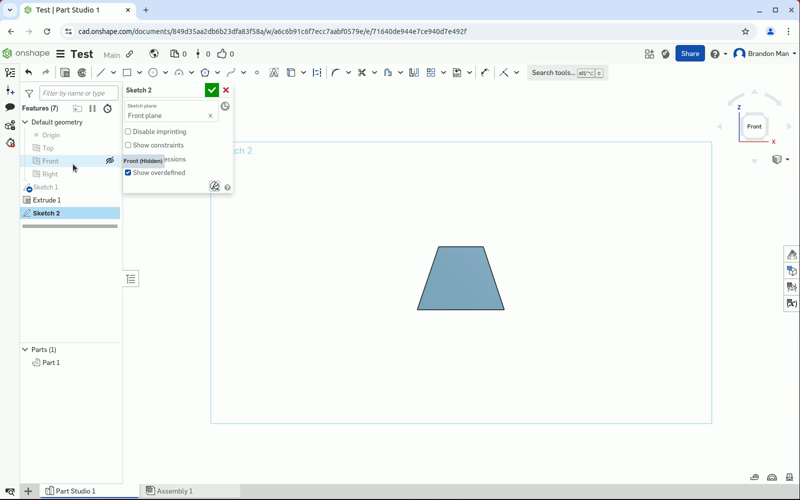
mouse_move(73, 352)
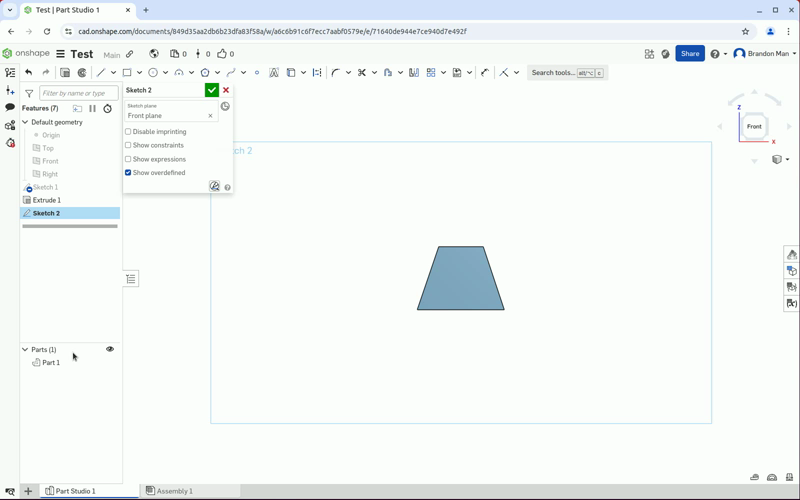
key(y)
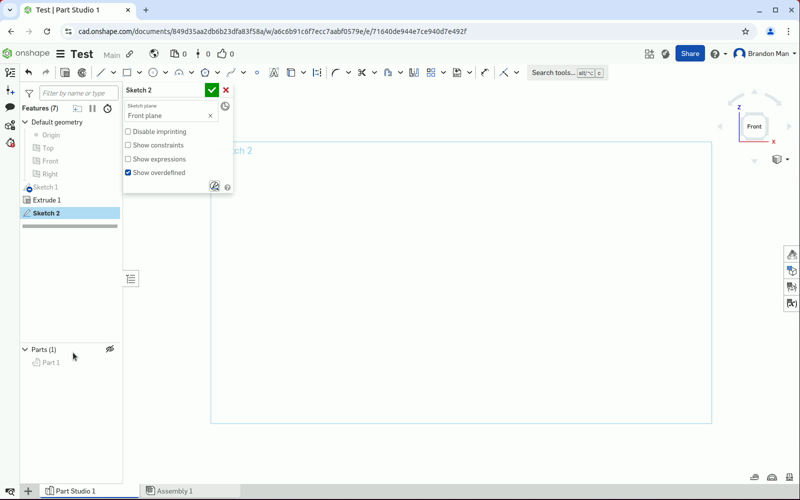
key(l)
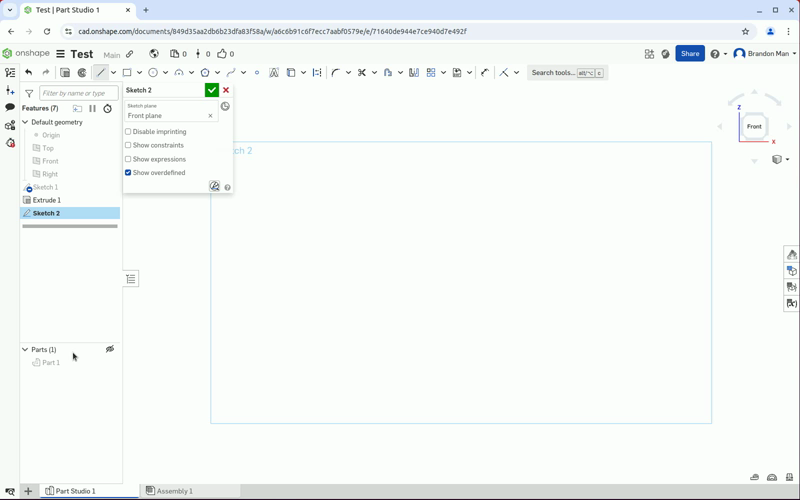
key_down(shift)
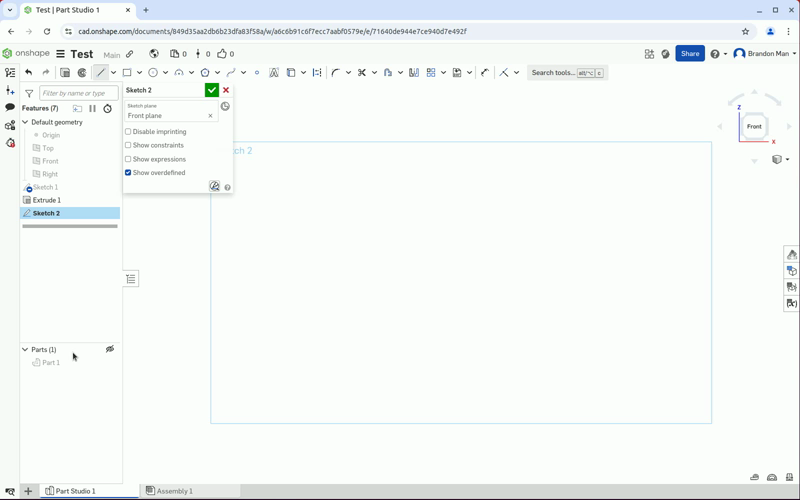
mouse_move(483, 247)
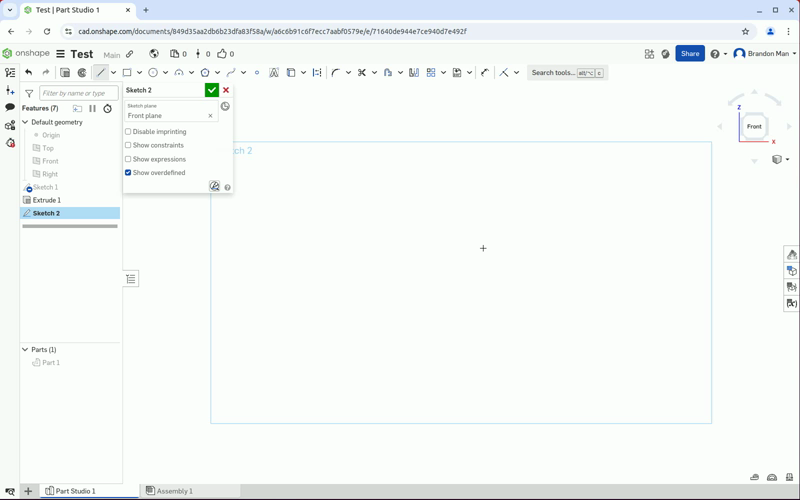
click(483, 247)
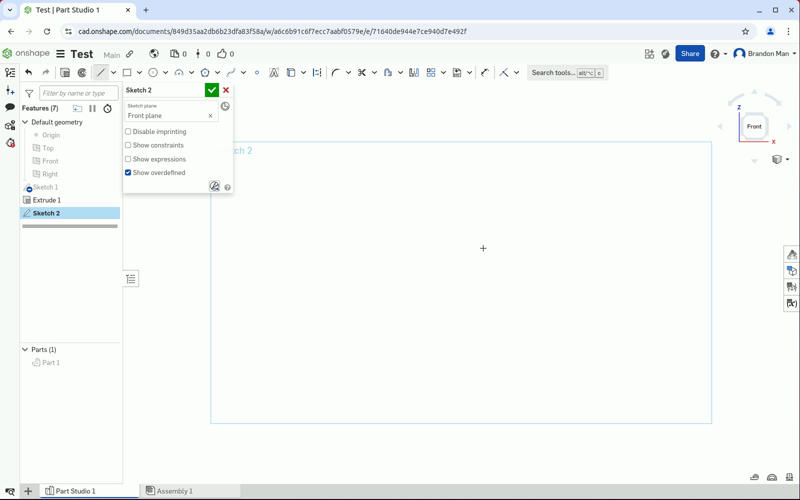
key_up(shift)
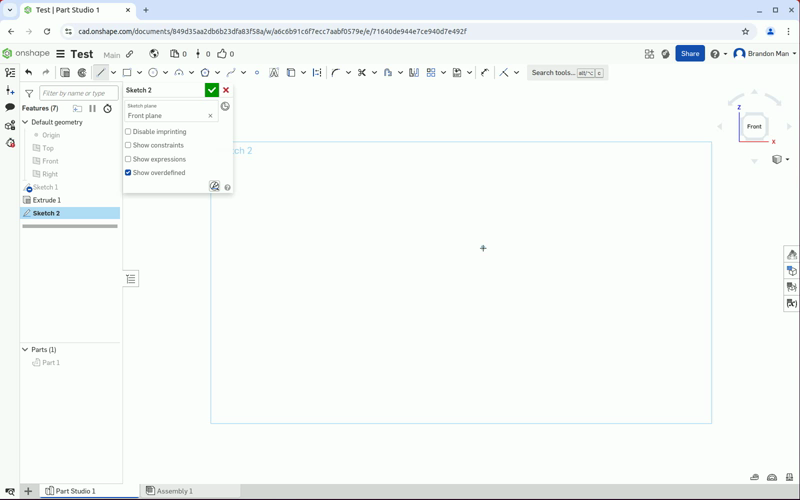
key_down(shift)
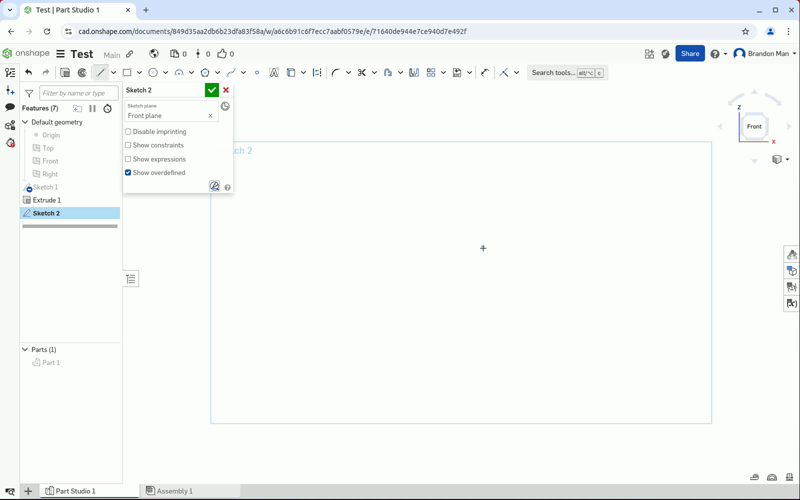
mouse_move(504, 310)
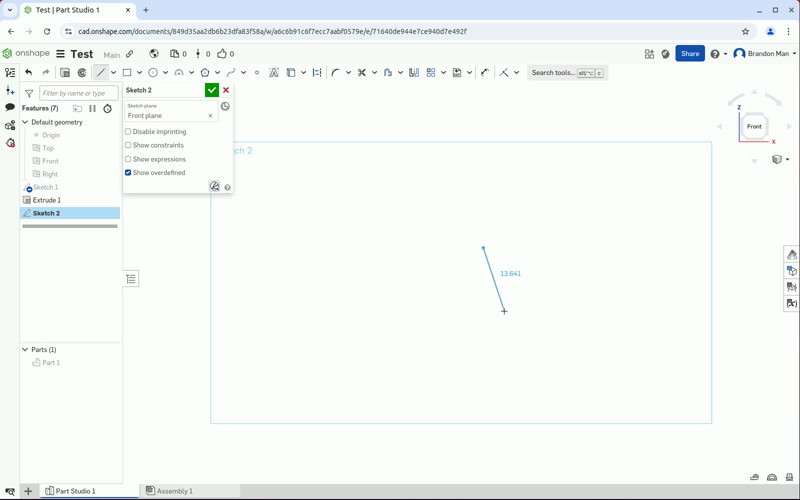
click(504, 310)
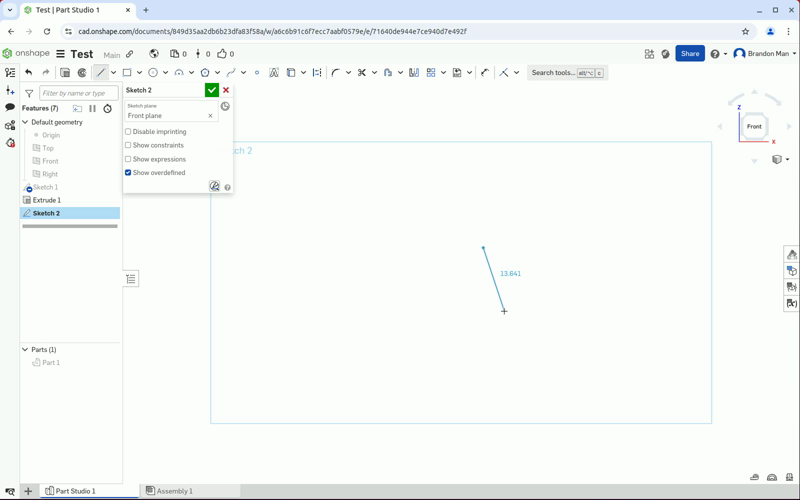
key_up(shift)
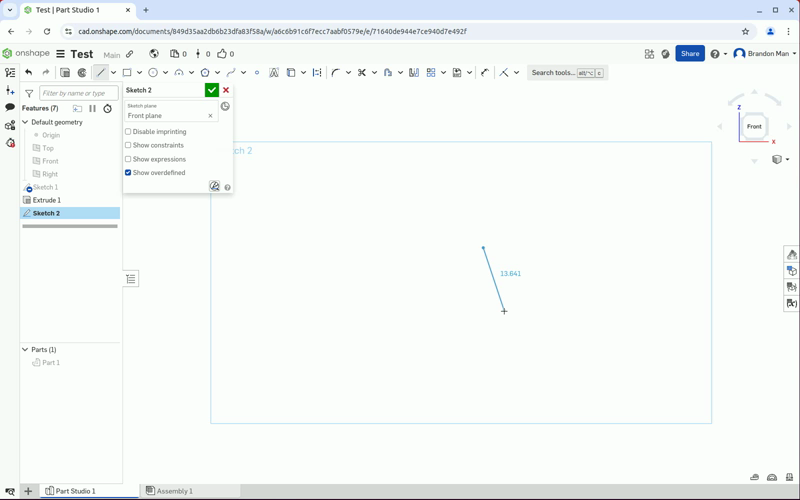
key_down(shift)
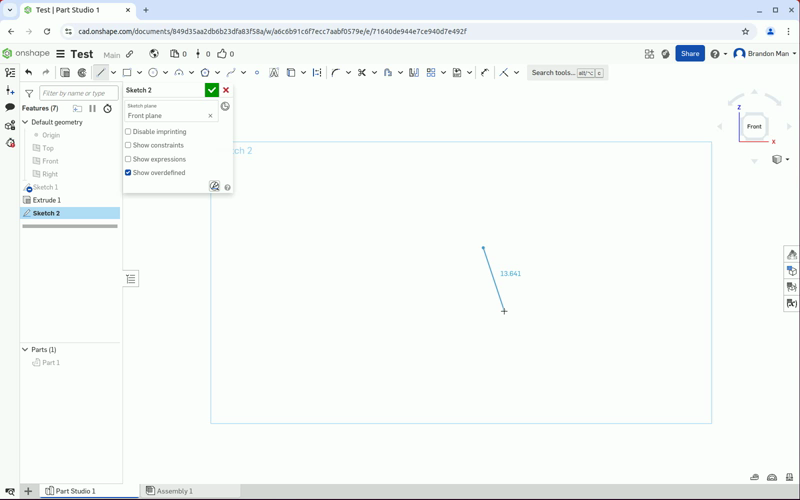
mouse_move(573, 259)
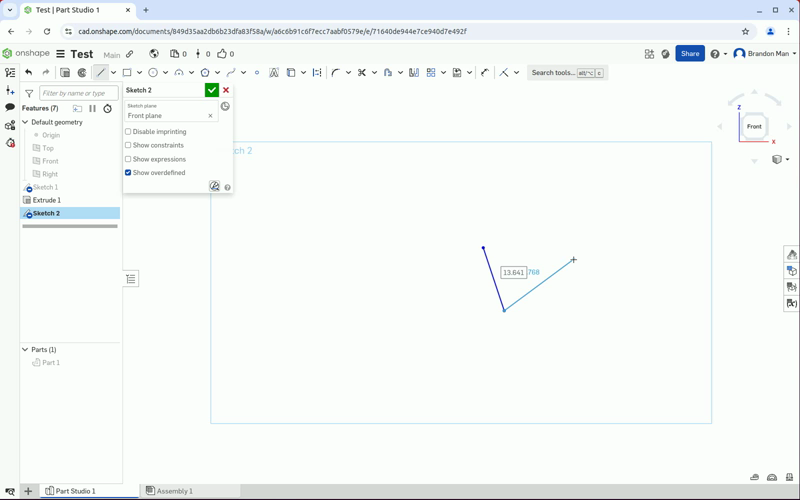
click(573, 259)
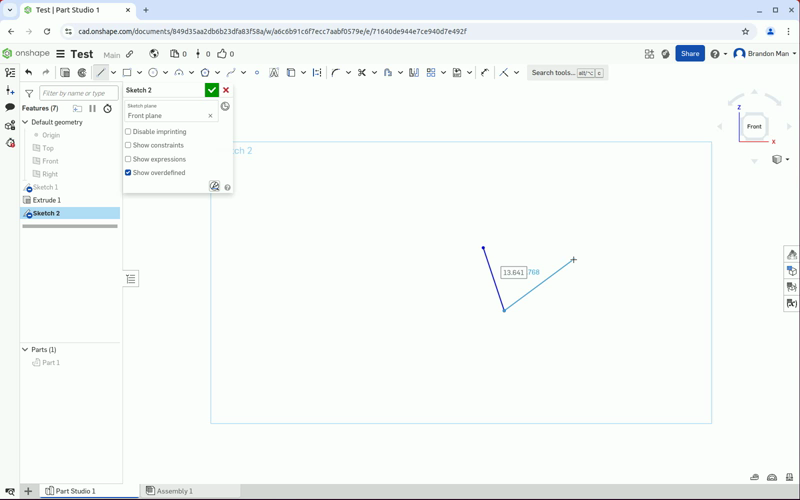
key_up(shift)
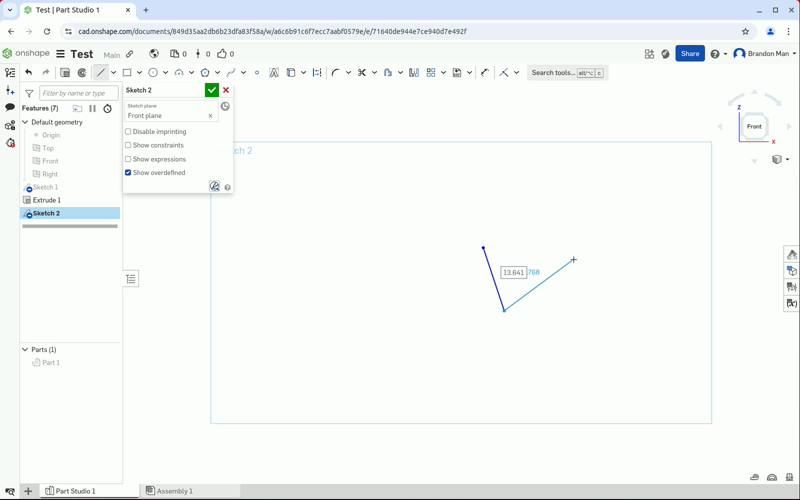
key_down(shift)
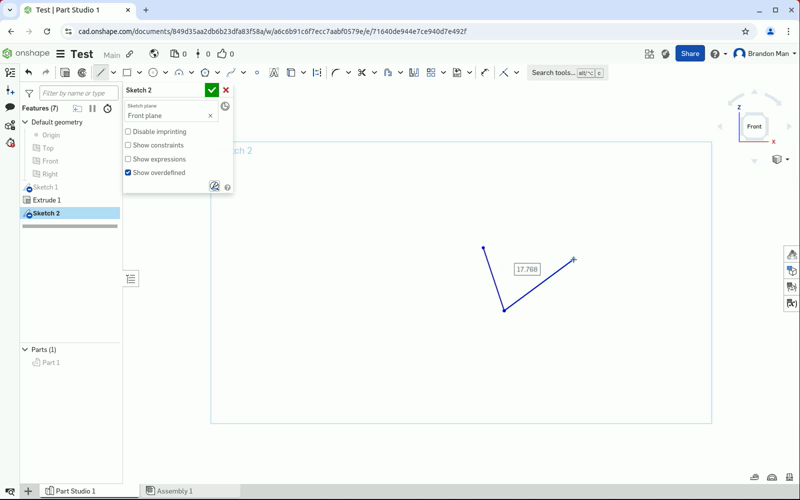
mouse_move(519, 221)
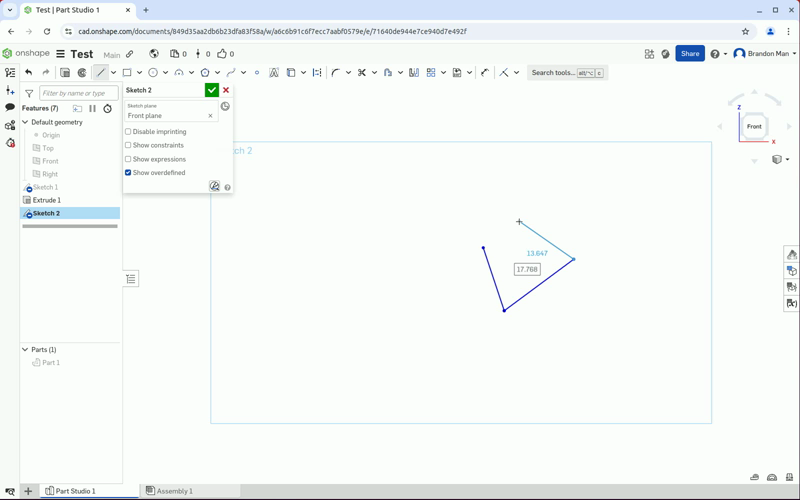
click(519, 221)
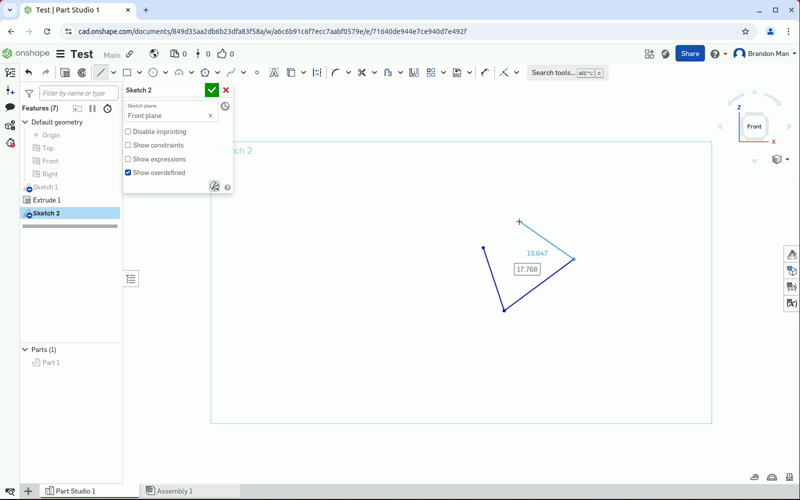
key_up(shift)
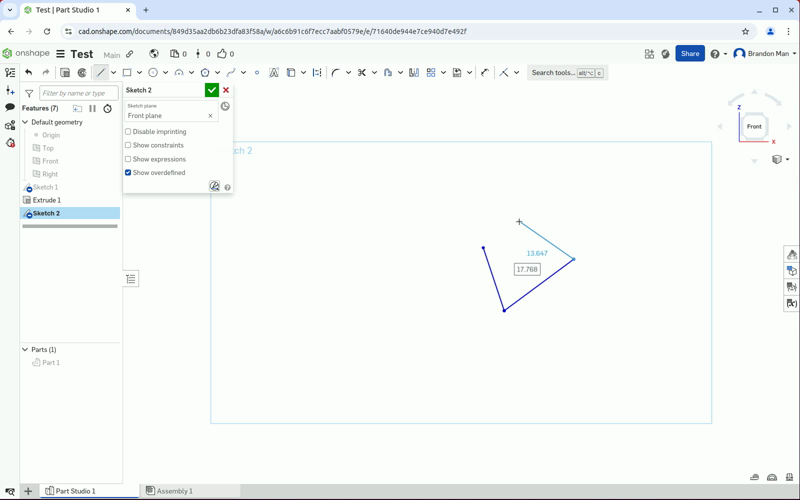
mouse_move(549, 221)
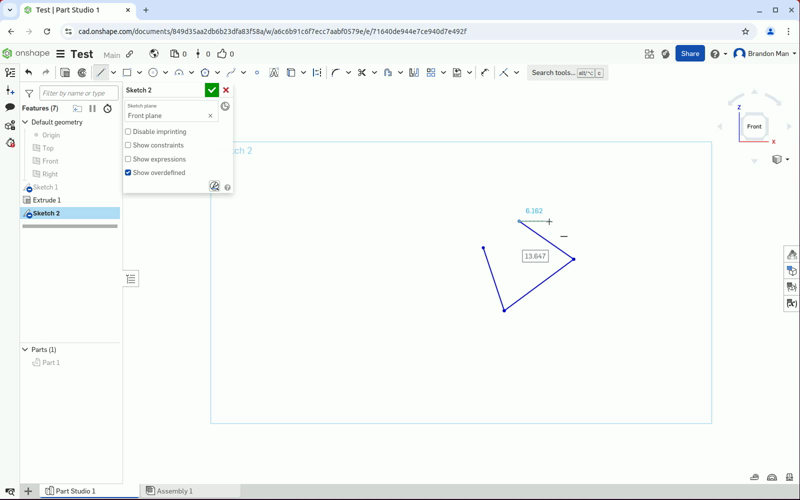
key_down(shift)
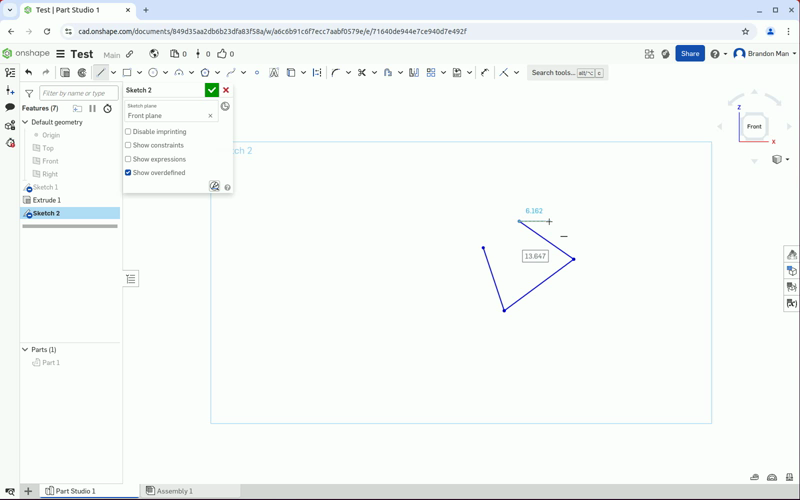
mouse_move(483, 247)
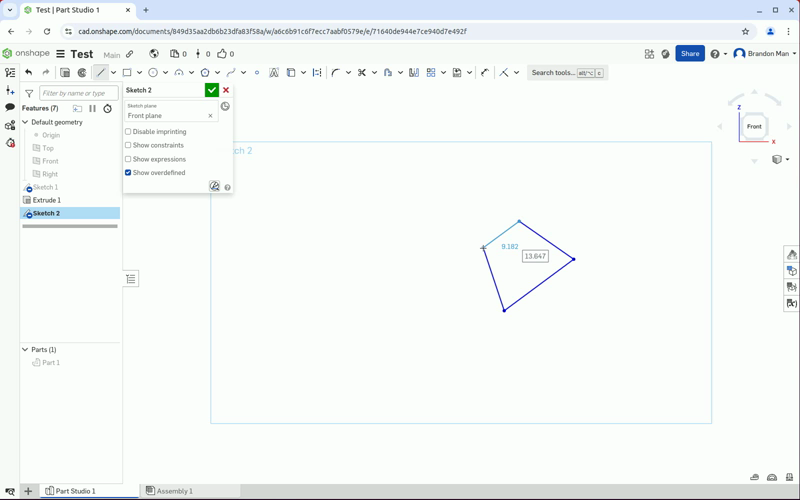
key_up(shift)
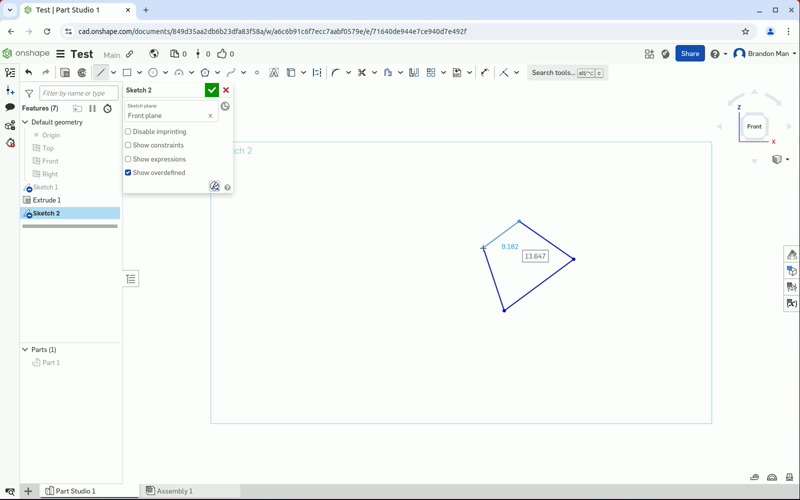
click(483, 247)
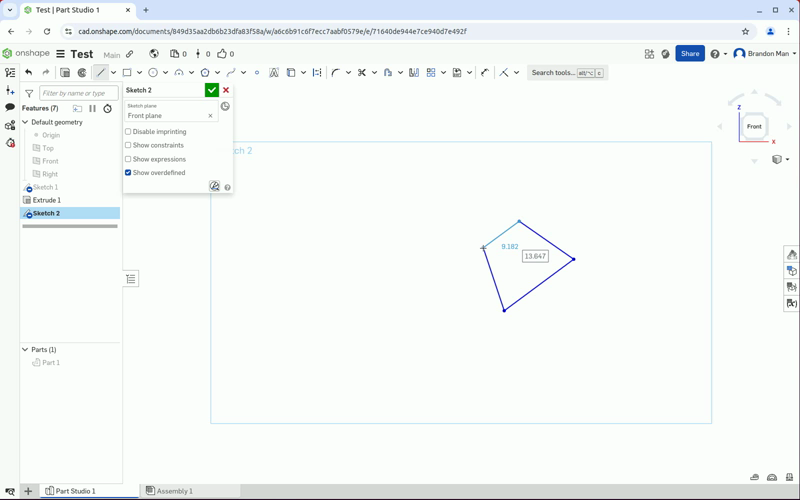
key(esc)
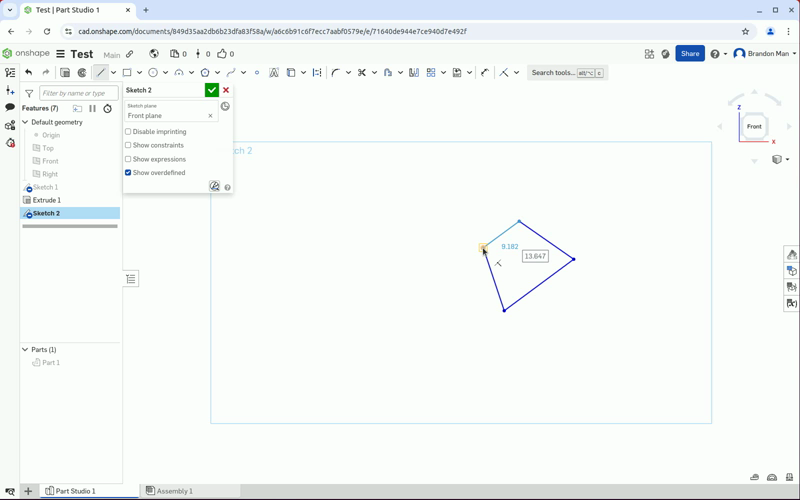
mouse_move(513, 246)
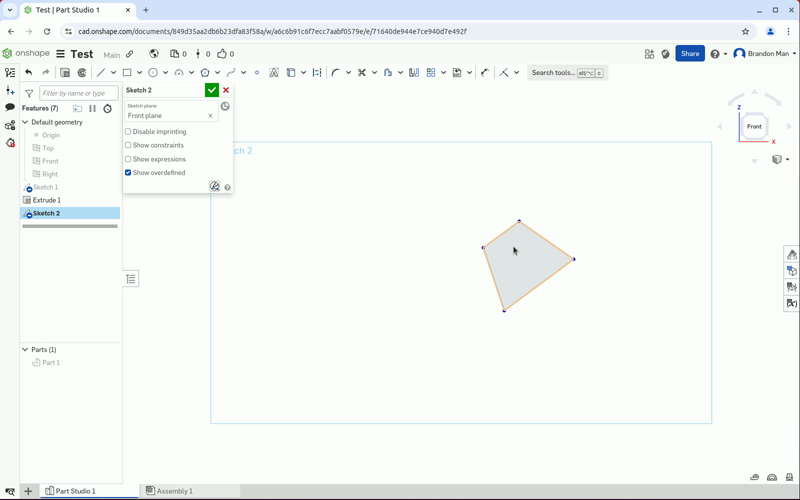
click(513, 246)
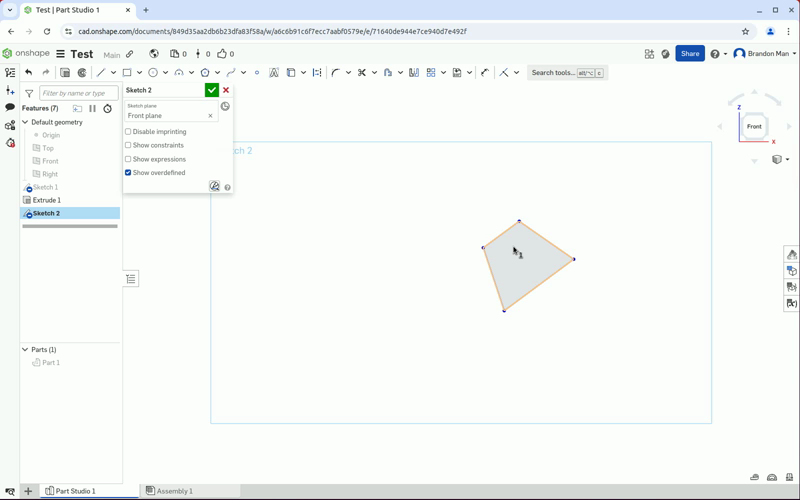
mouse_move(73, 352)
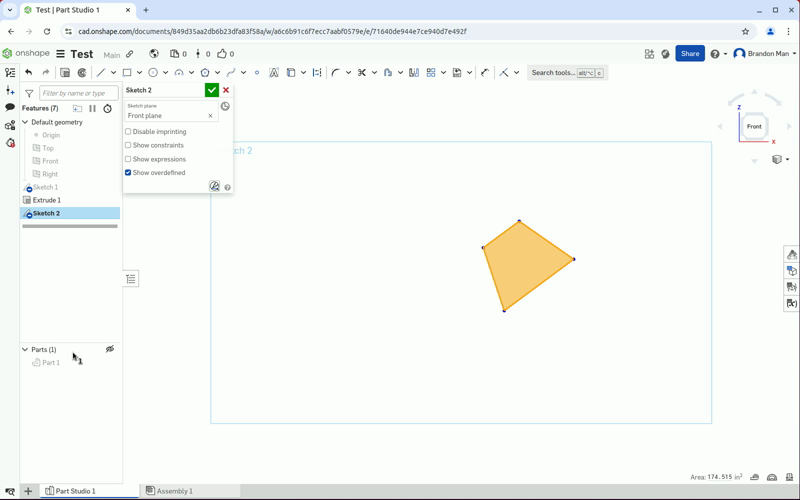
key(shift+y)
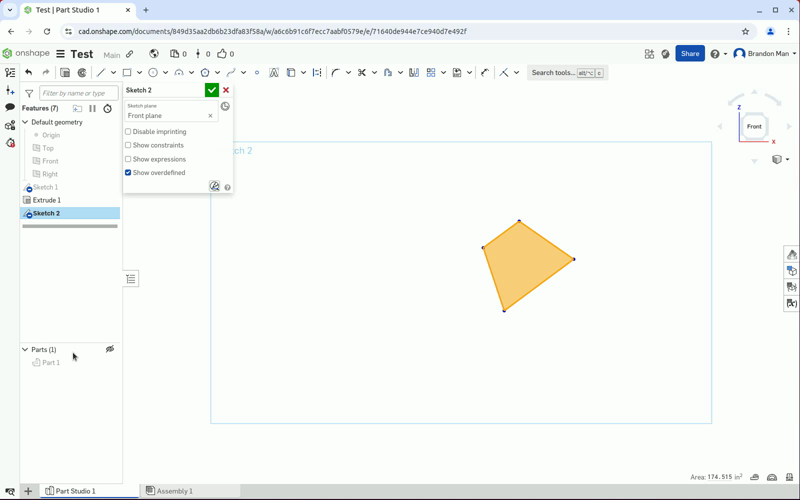
key(shift+e)
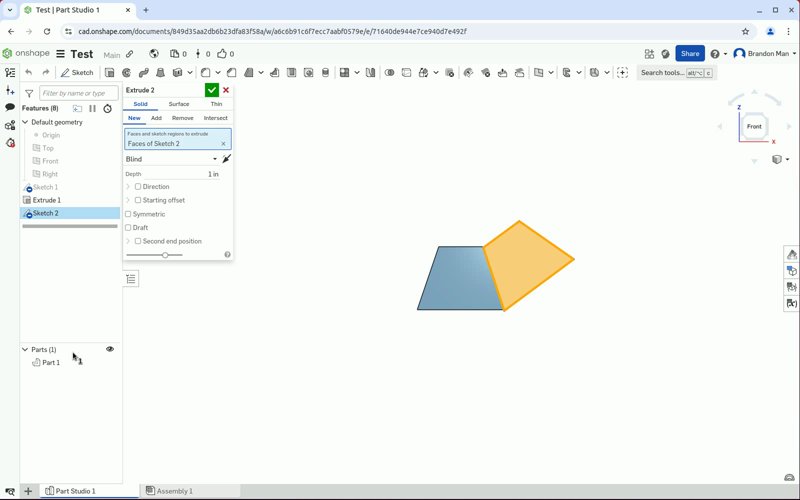
mouse_move(143, 106)
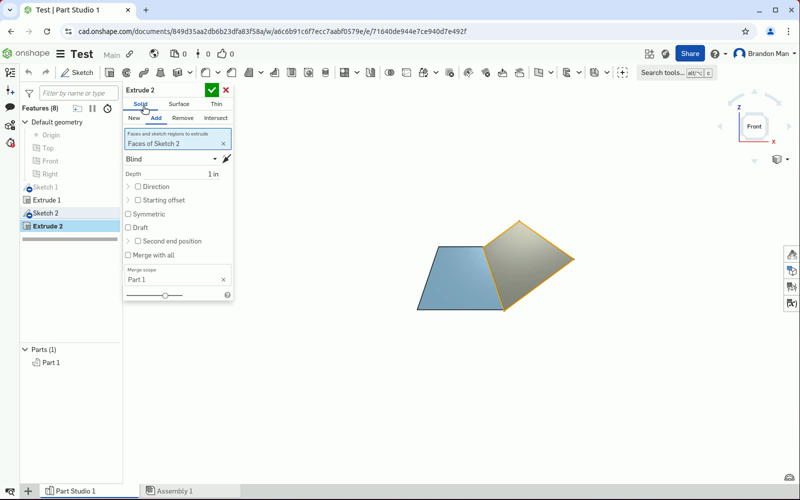
click(143, 106)
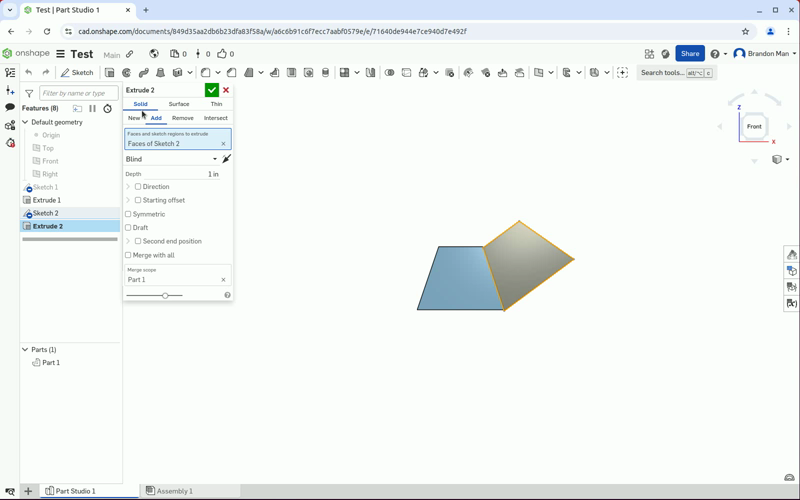
mouse_move(137, 120)
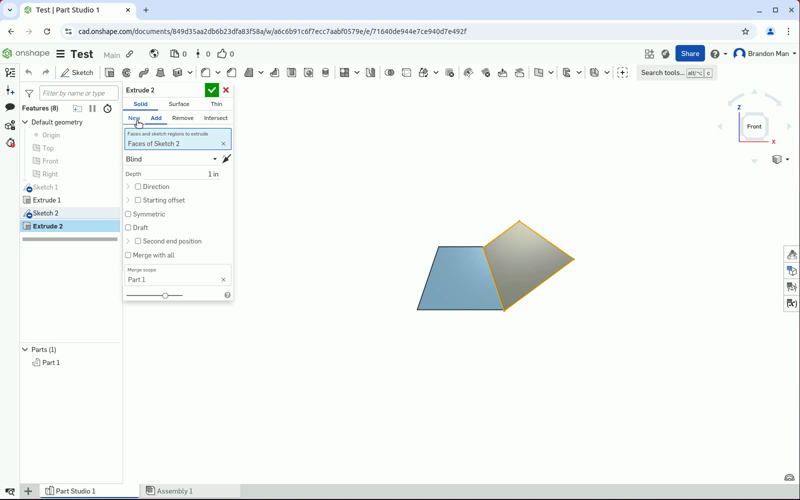
click(137, 120)
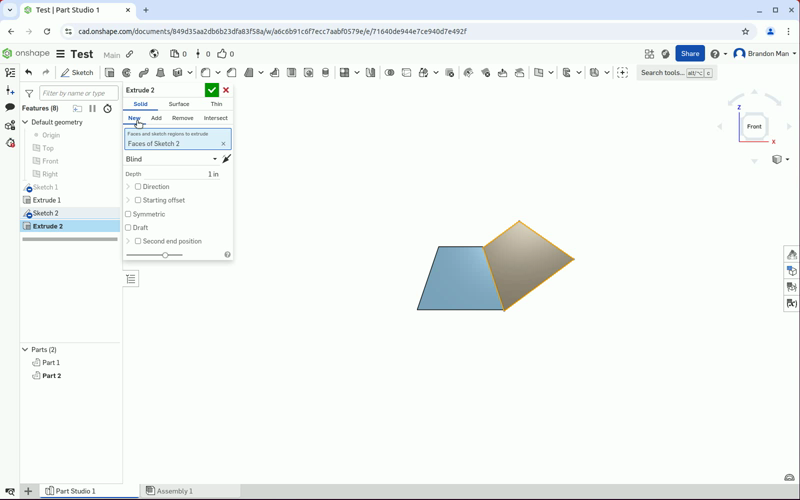
key(tab, 4)
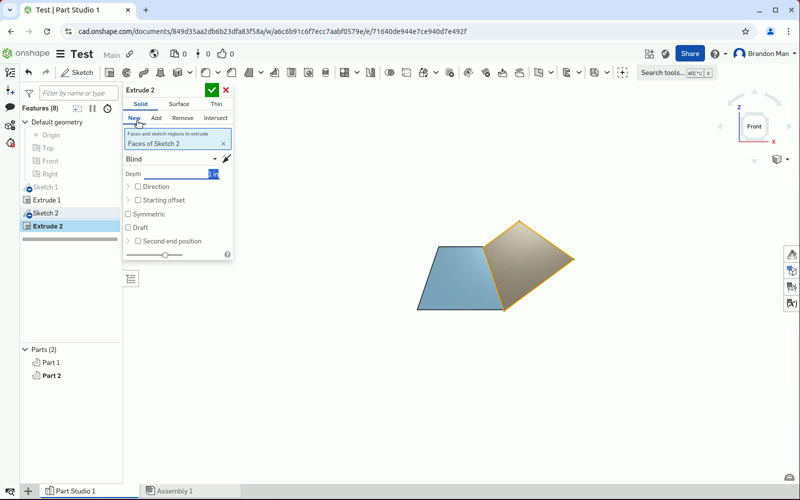
text(0.241)
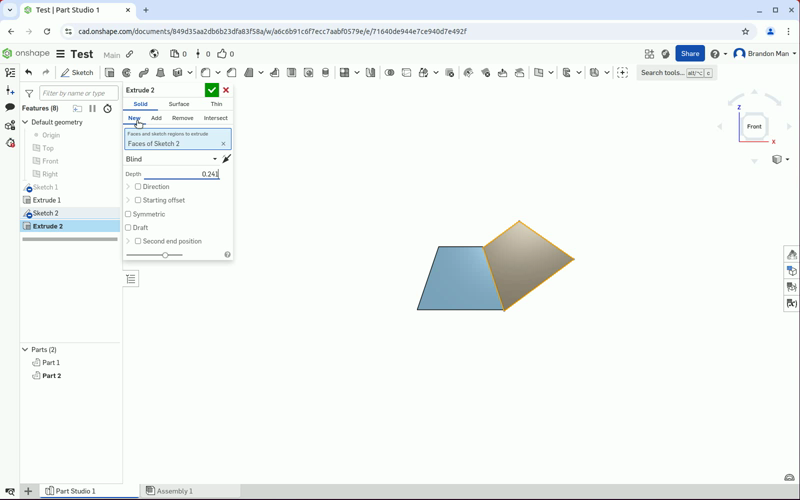
key(enter)
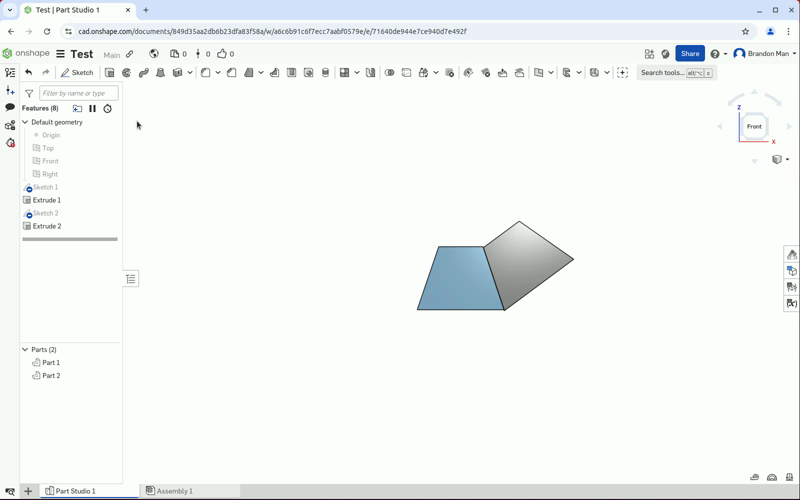
key(shift+h)
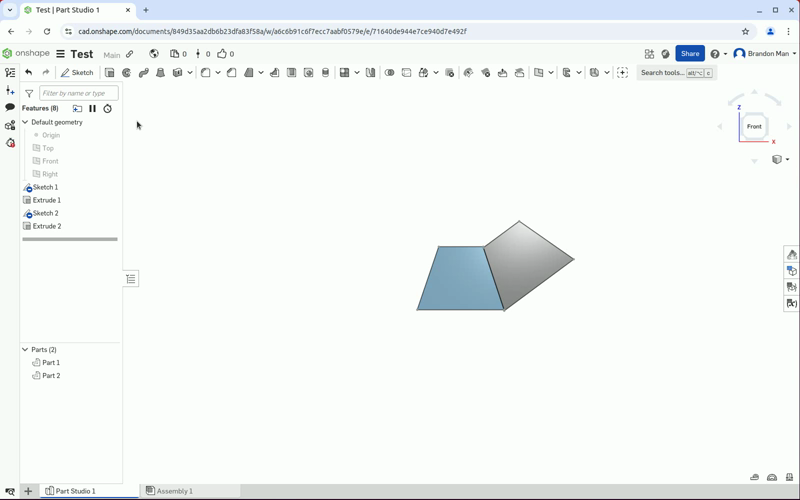
key(shift+h)
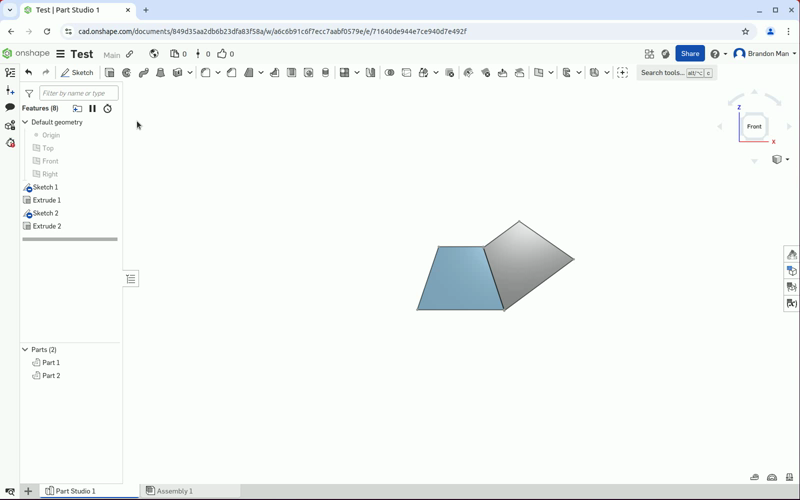
key(shift+7)
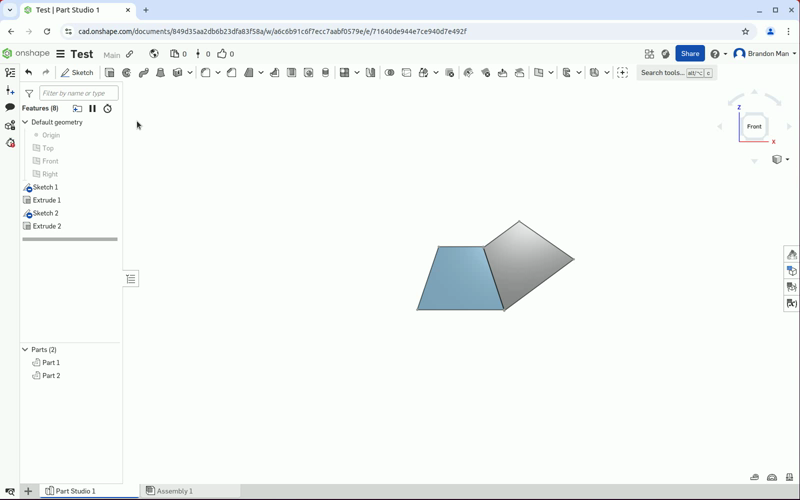
key(left, 2)
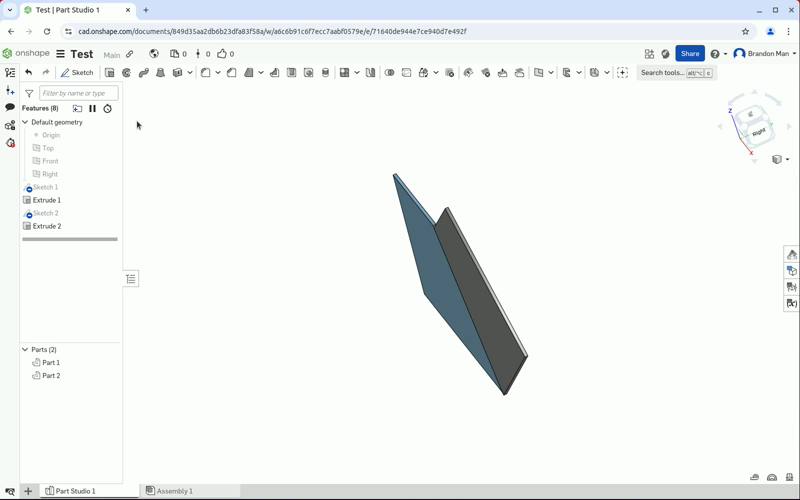
key(down, 2)
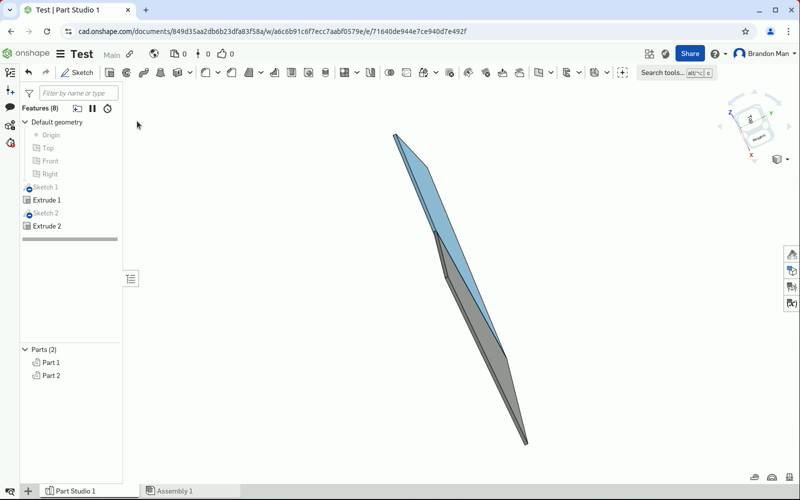
key(up, 2)
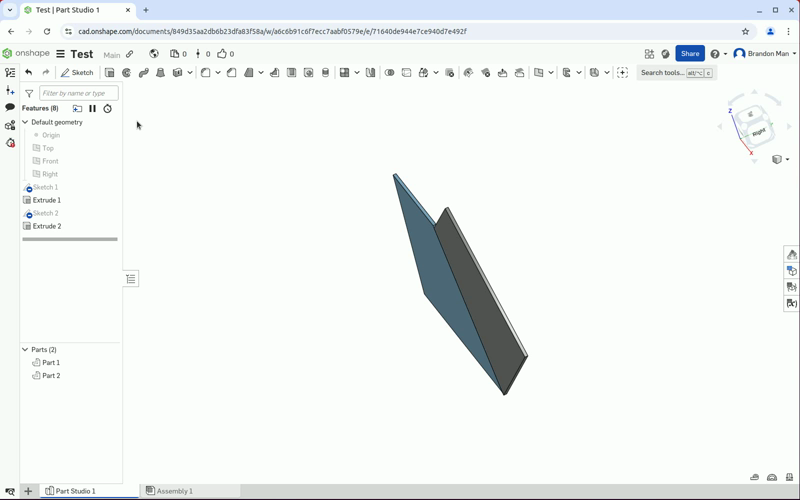
key(right, 2)
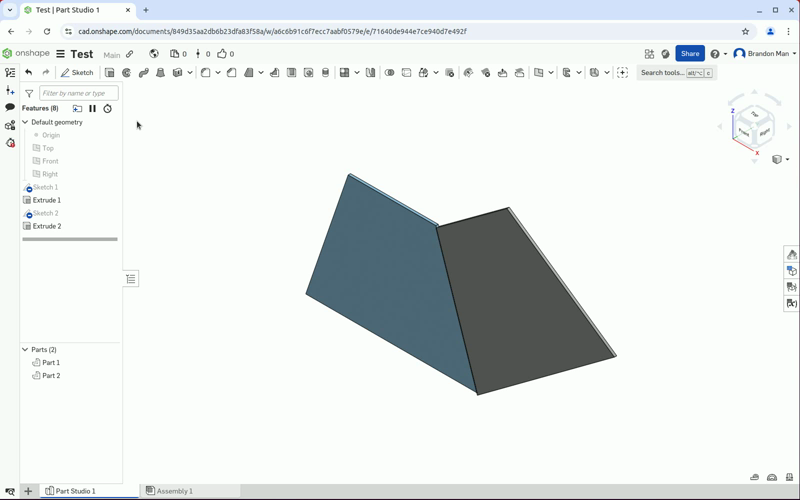
mouse_move(73, 189)
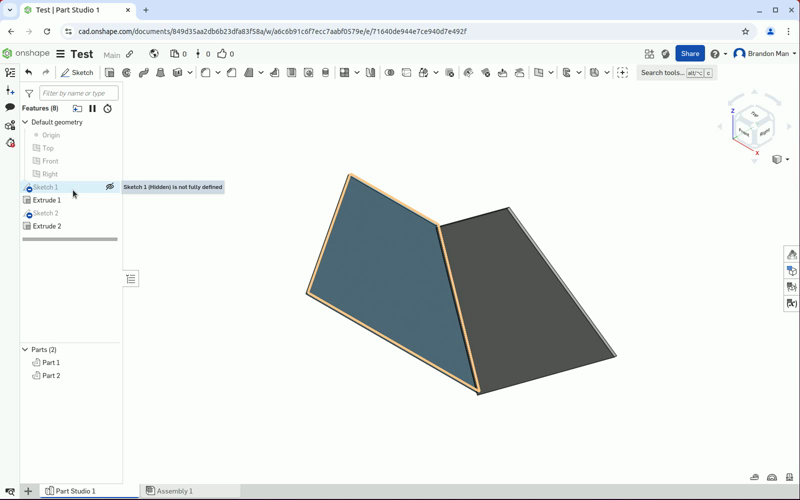
click(73, 189)